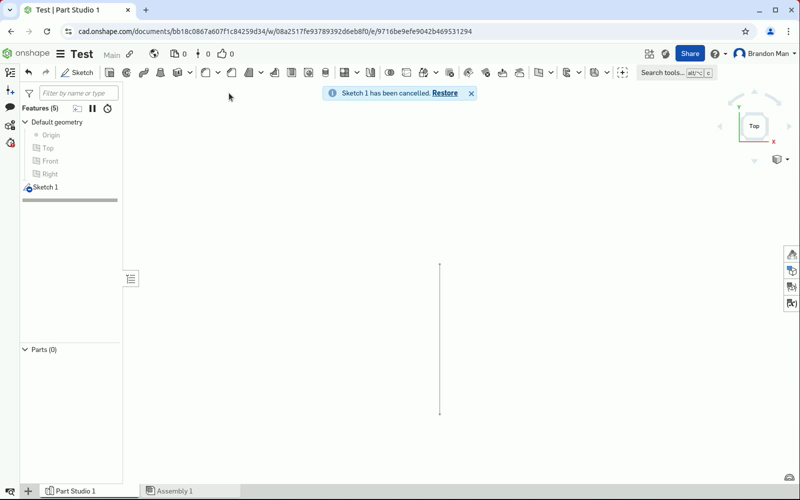
key(shift+h)
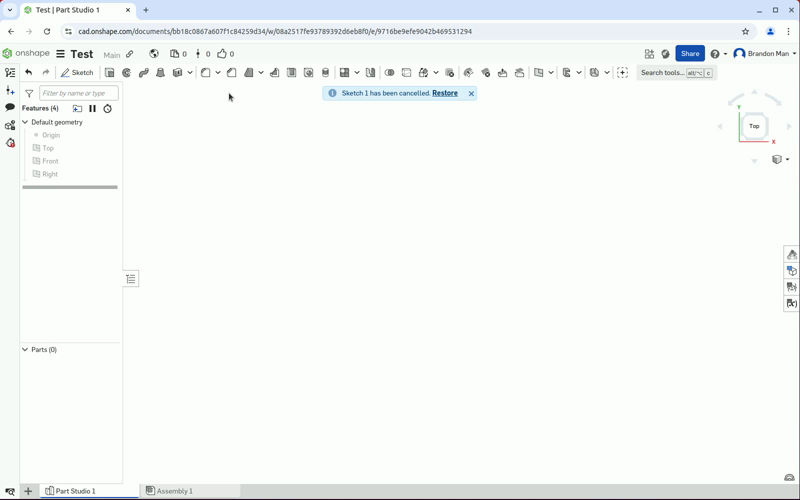
key(shift+s)
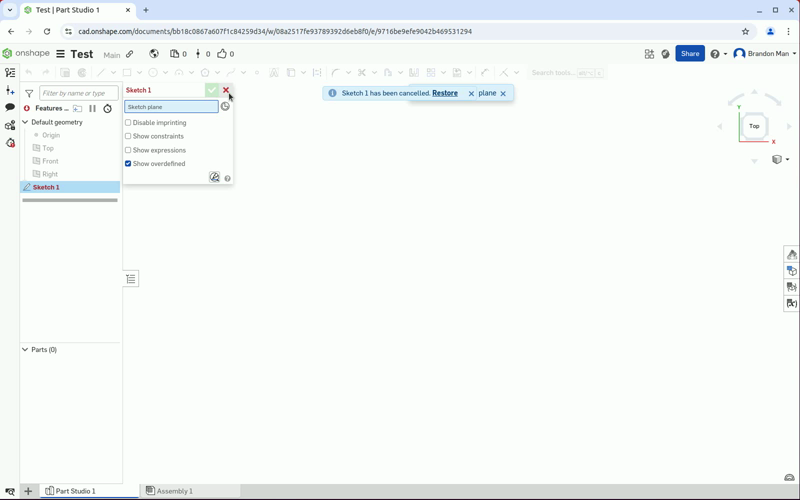
mouse_move(73, 150)
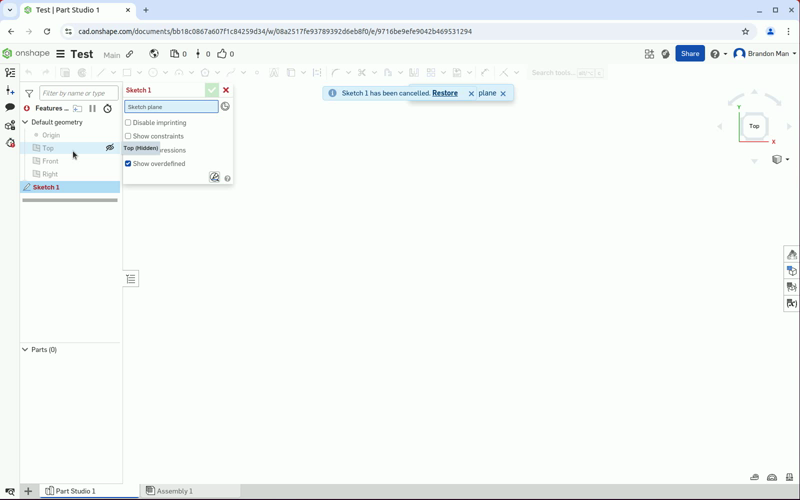
click(73, 150)
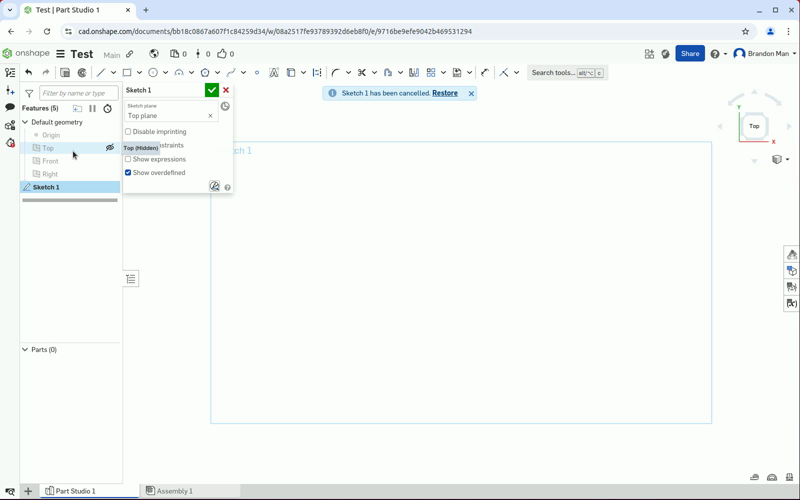
mouse_move(73, 352)
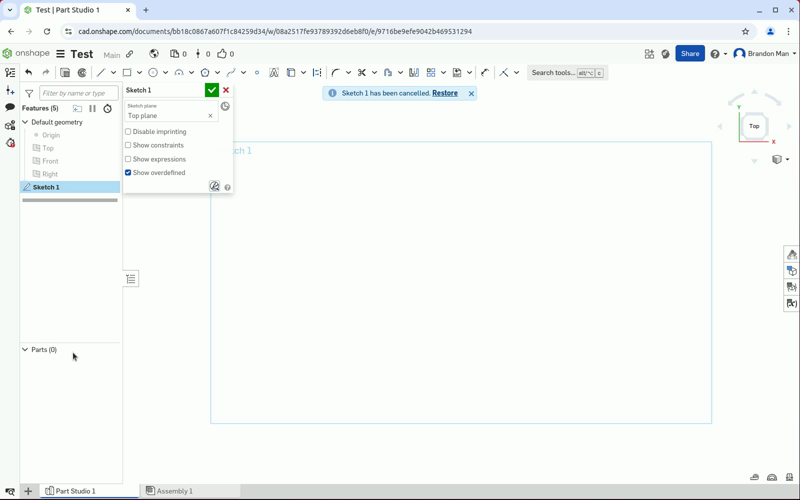
key(y)
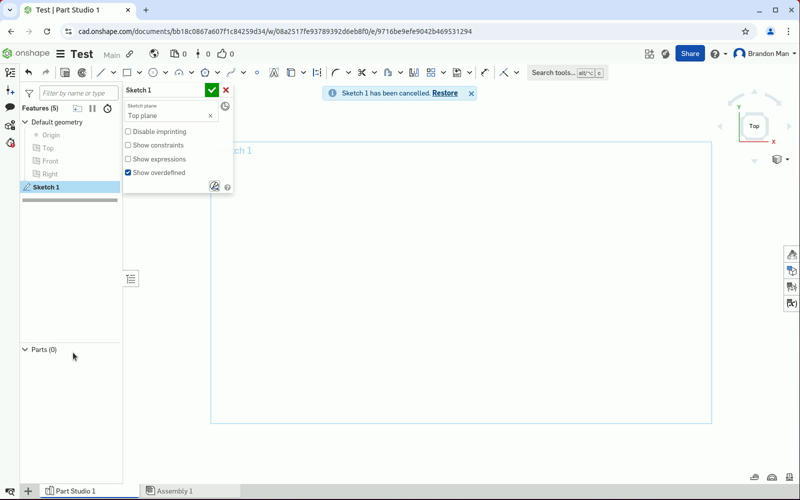
key(l)
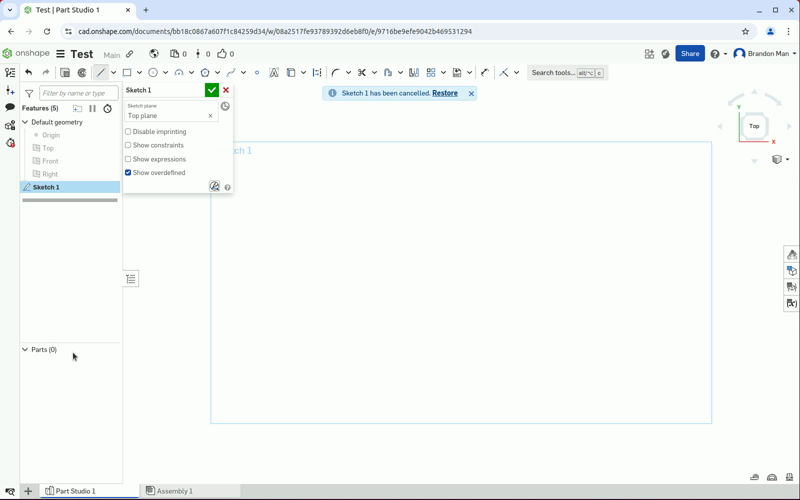
key_down(shift)
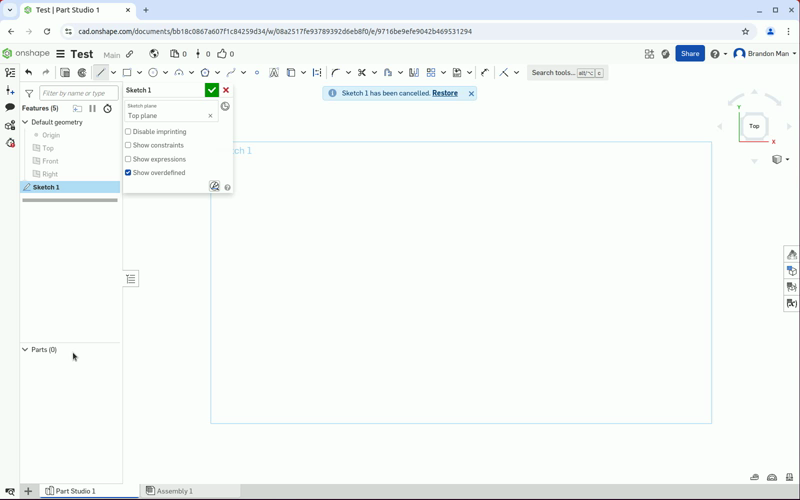
mouse_move(409, 267)
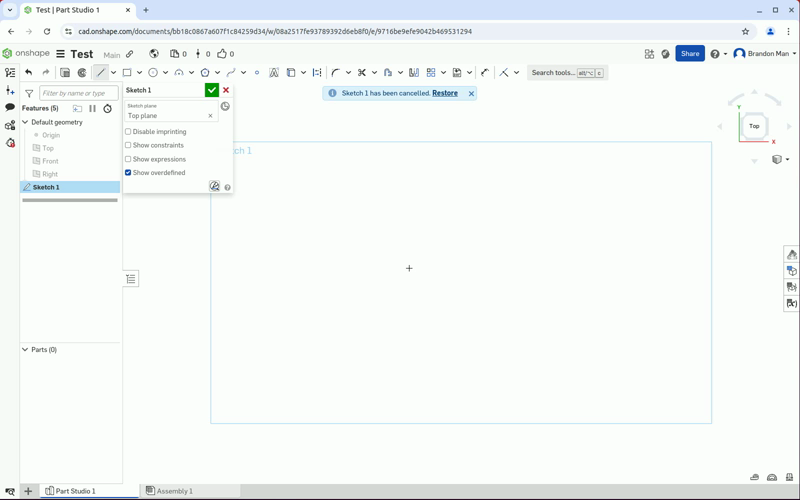
click(409, 267)
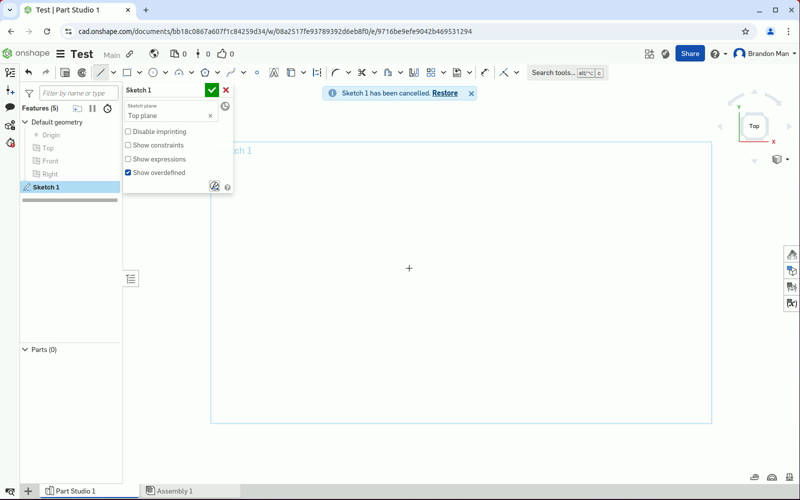
key_up(shift)
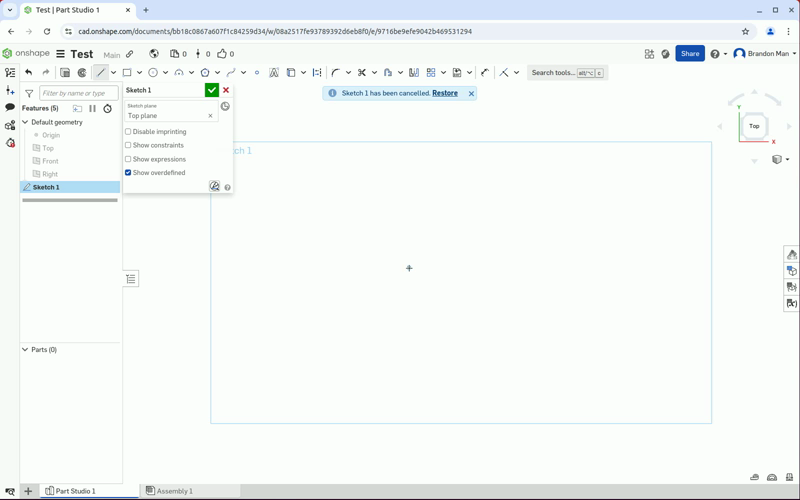
key_down(shift)
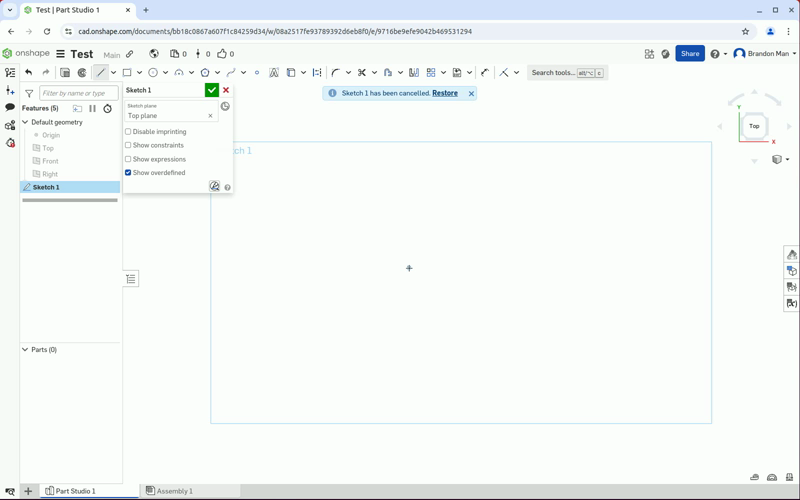
mouse_move(546, 312)
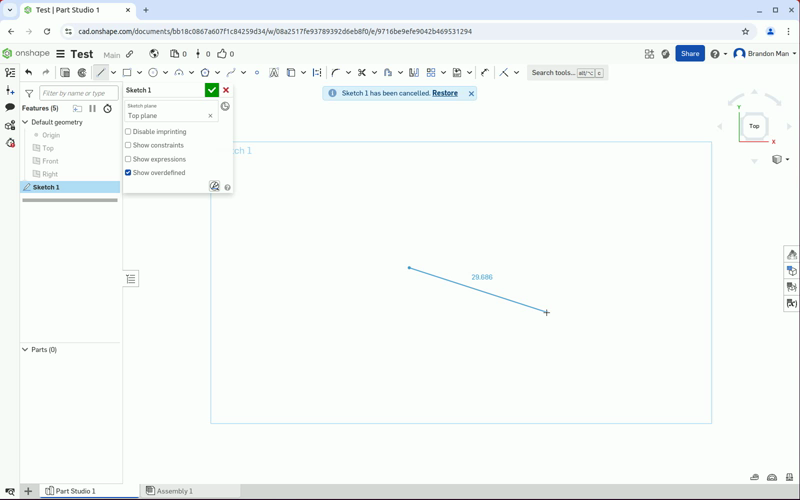
click(546, 312)
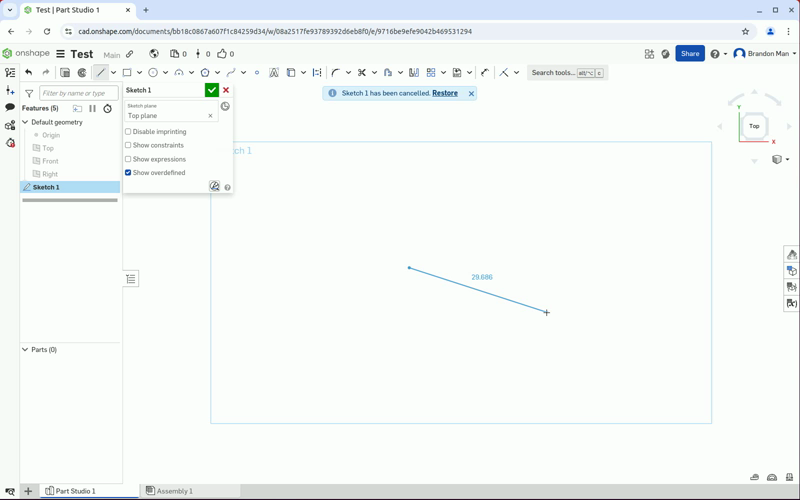
key_up(shift)
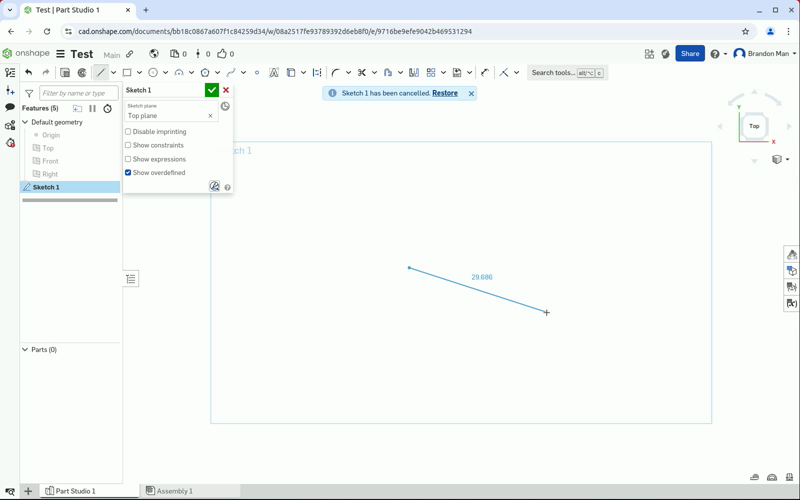
key_down(shift)
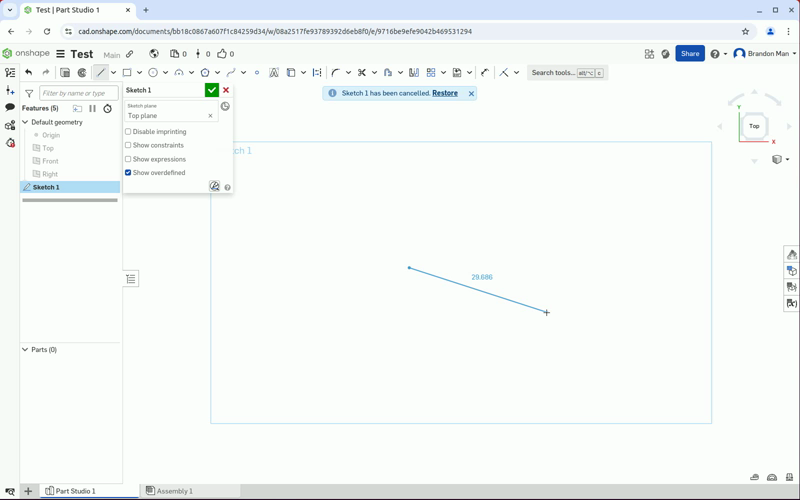
mouse_move(576, 312)
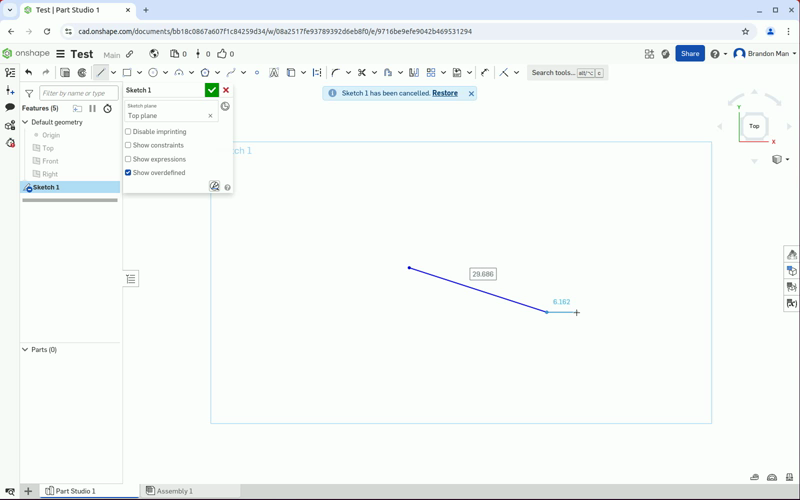
mouse_move(572, 295)
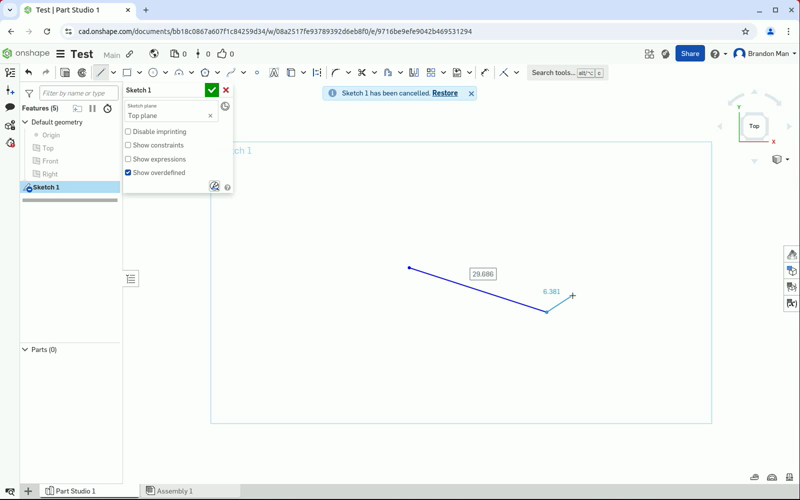
click(572, 295)
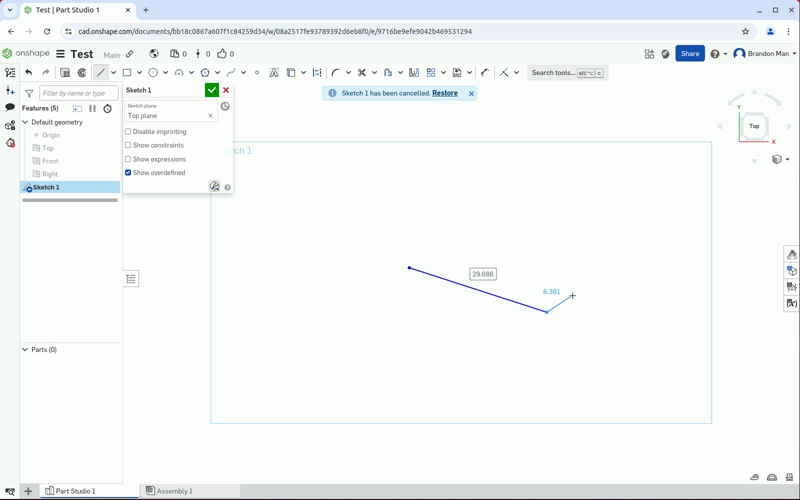
key_up(shift)
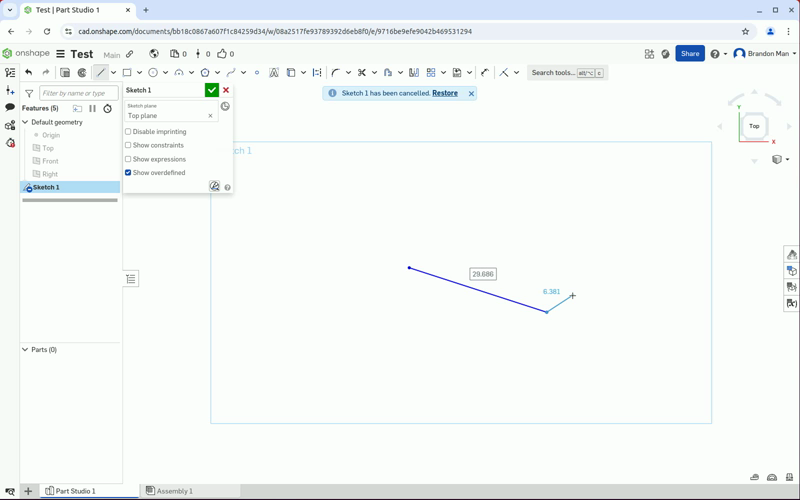
key_down(shift)
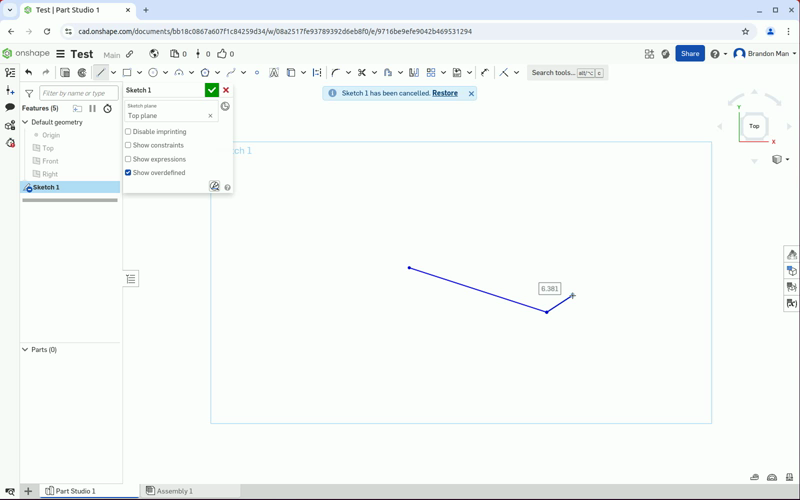
mouse_move(521, 253)
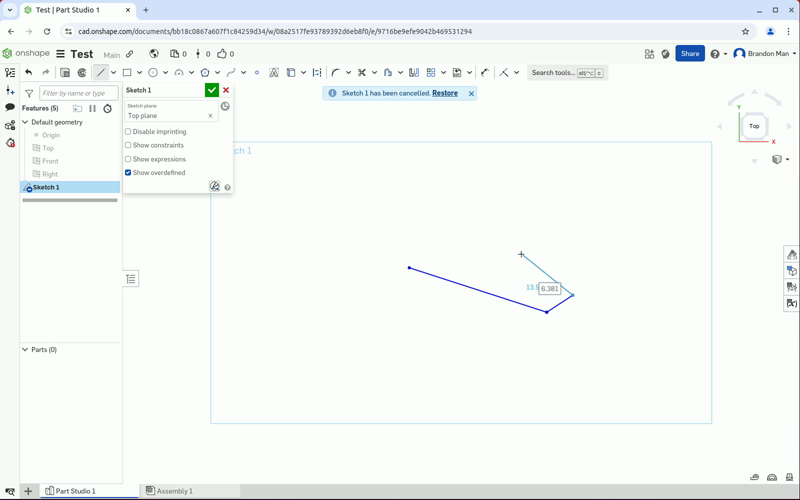
click(521, 253)
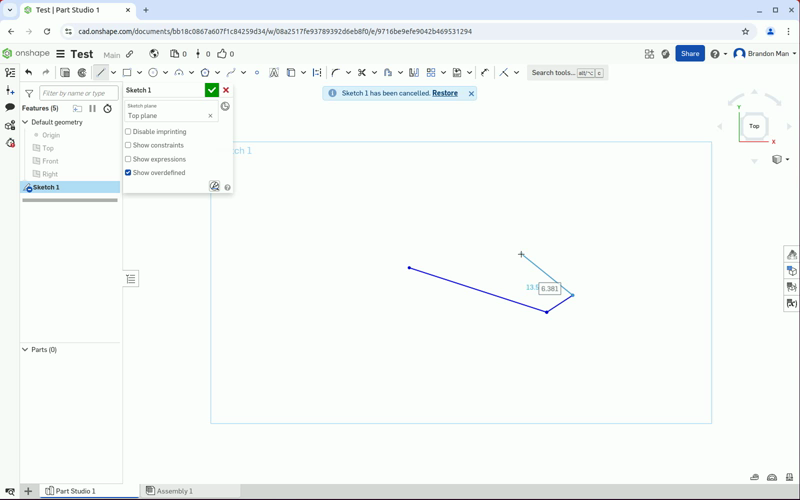
key_up(shift)
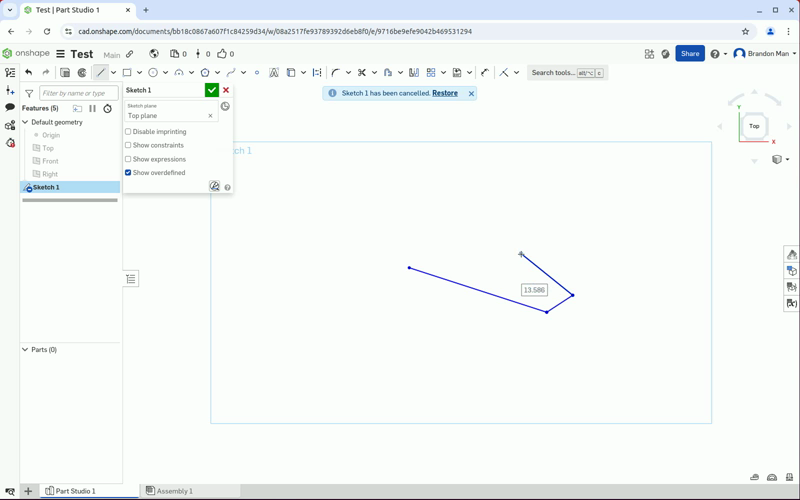
key_down(shift)
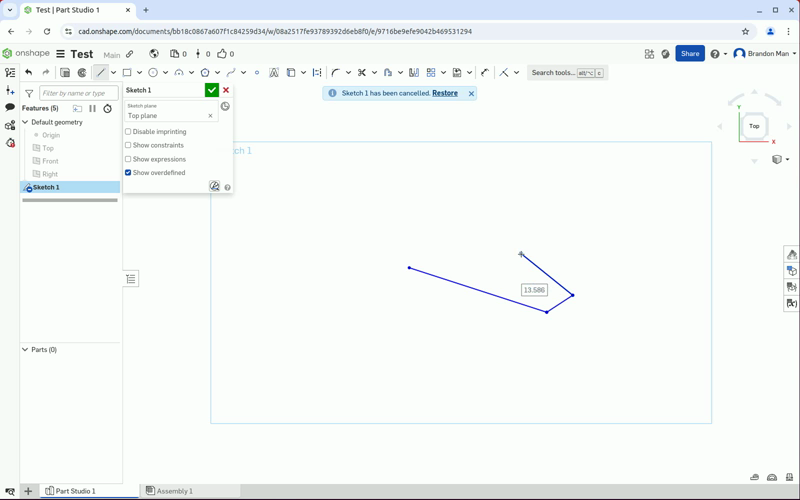
mouse_move(551, 253)
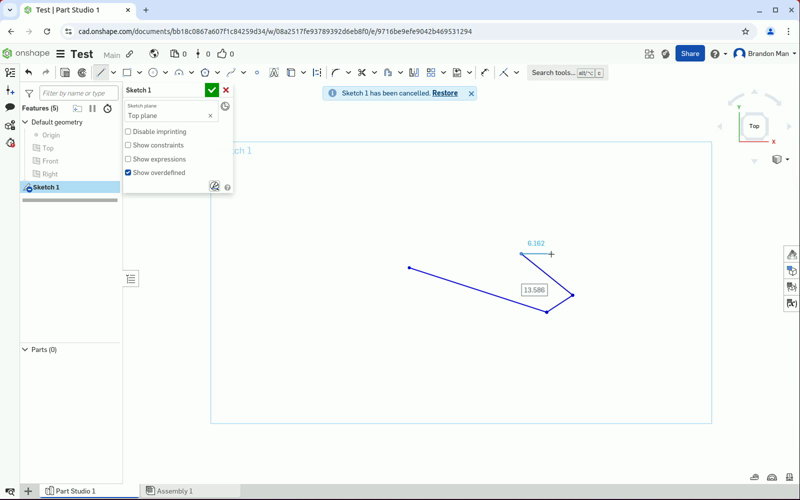
mouse_move(495, 253)
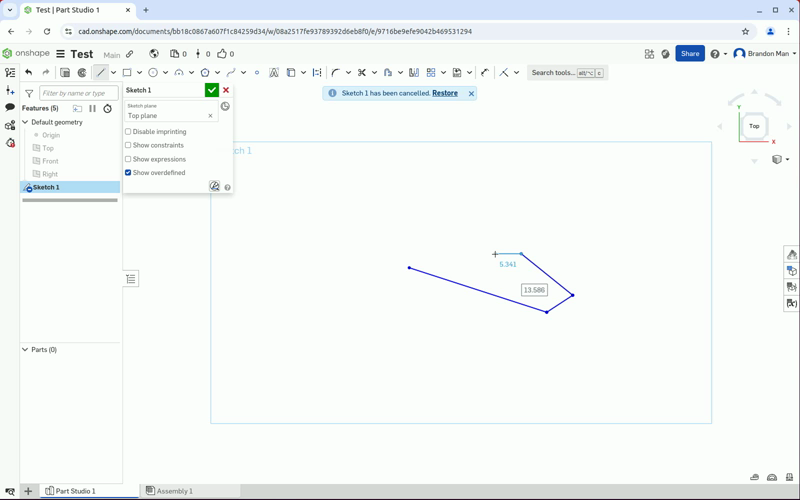
click(495, 253)
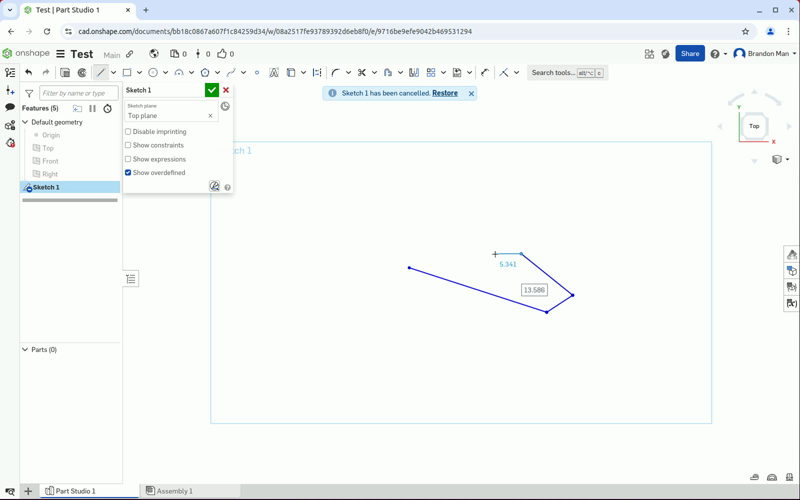
key_up(shift)
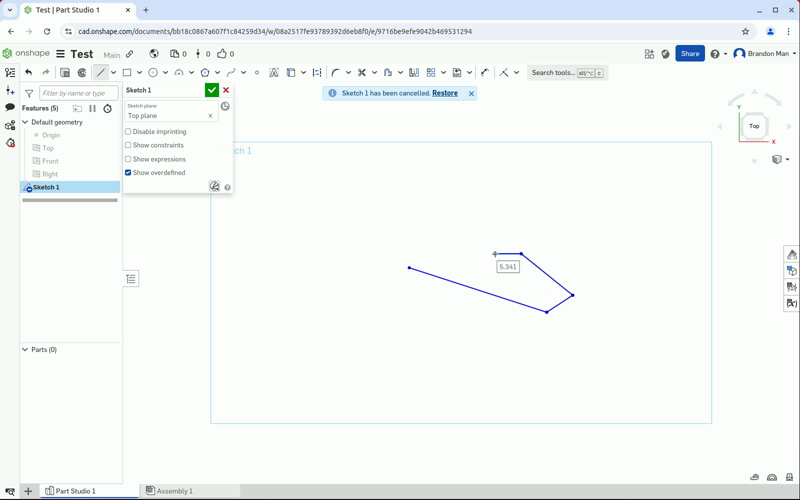
key_down(shift)
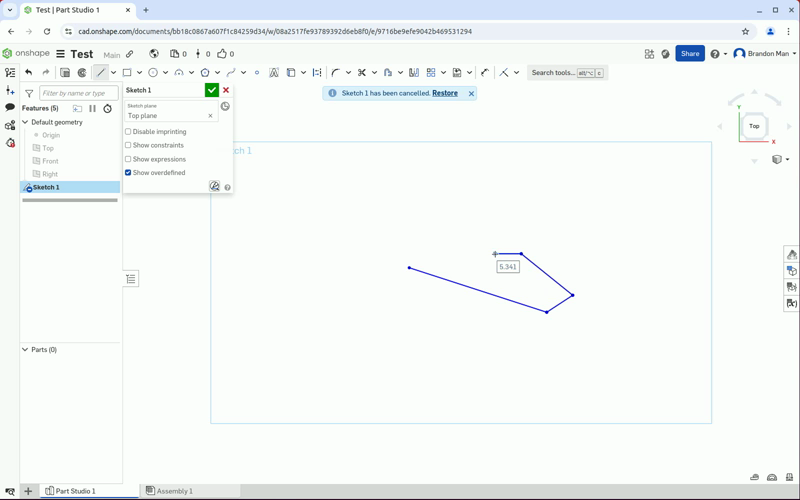
mouse_move(525, 253)
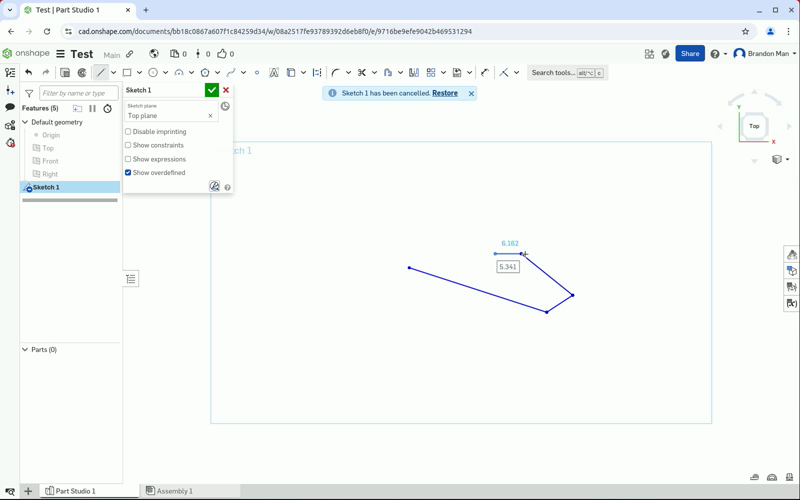
mouse_move(481, 233)
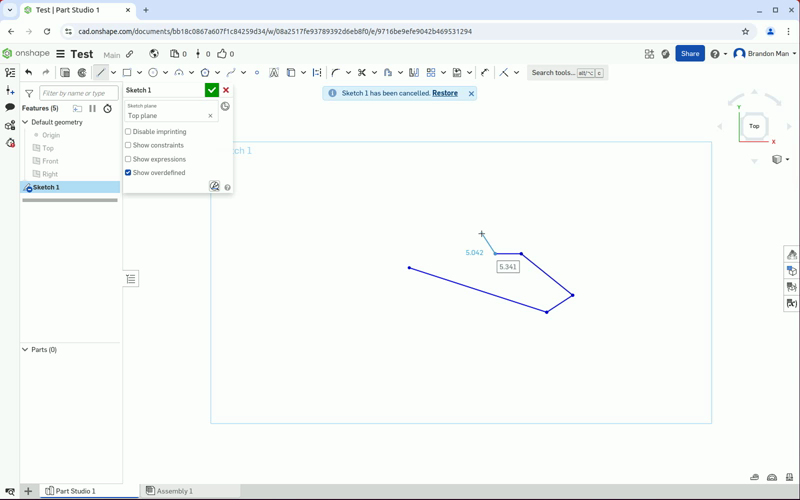
click(481, 233)
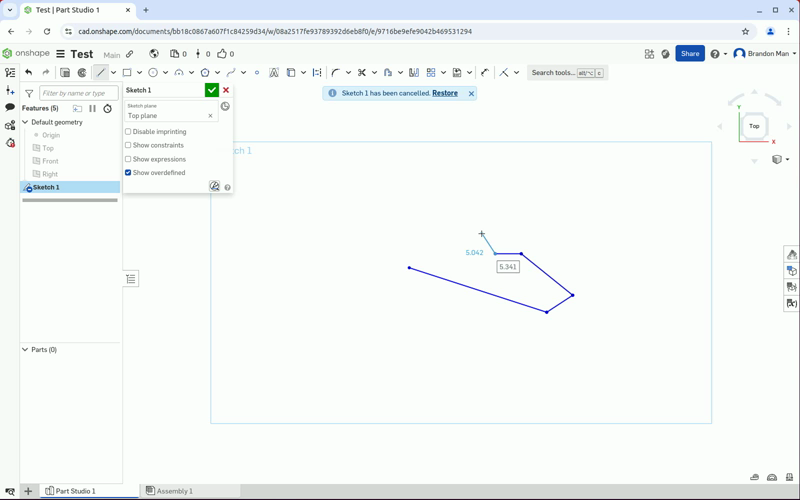
key_up(shift)
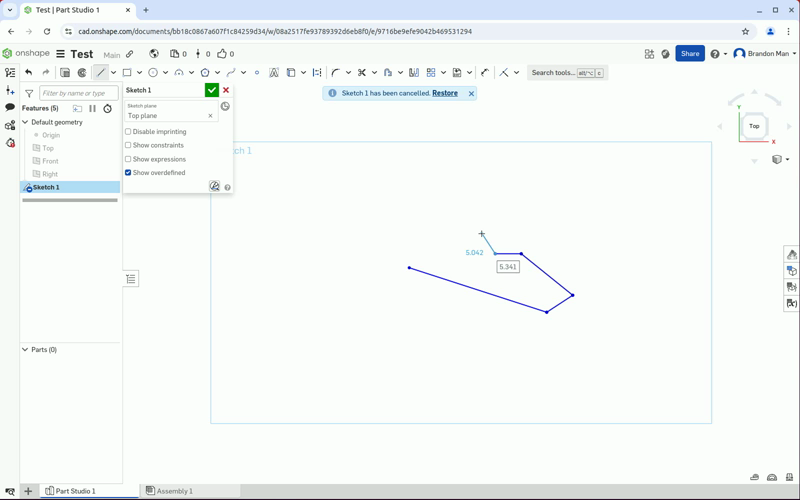
key_down(shift)
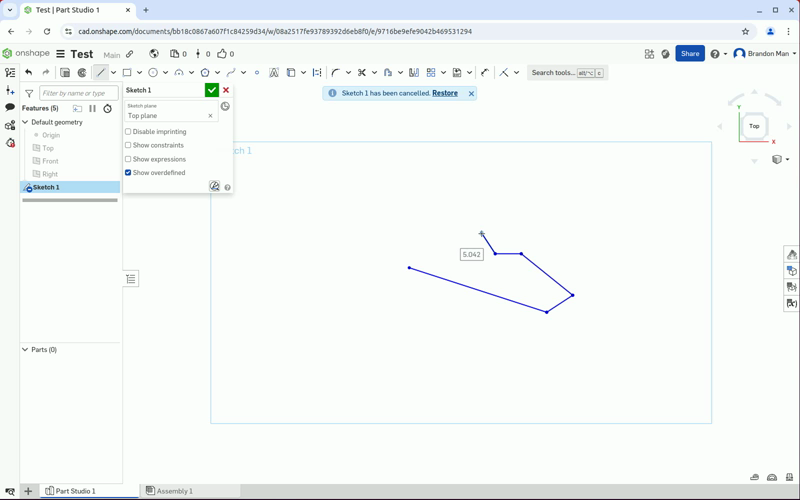
mouse_move(409, 233)
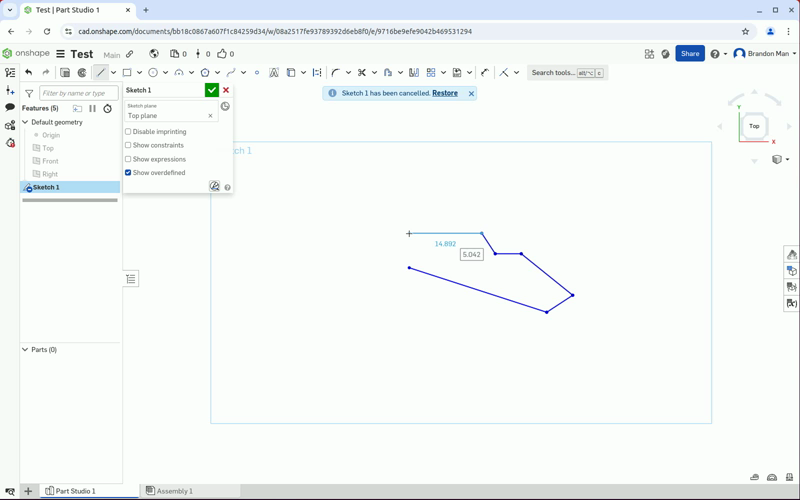
click(409, 233)
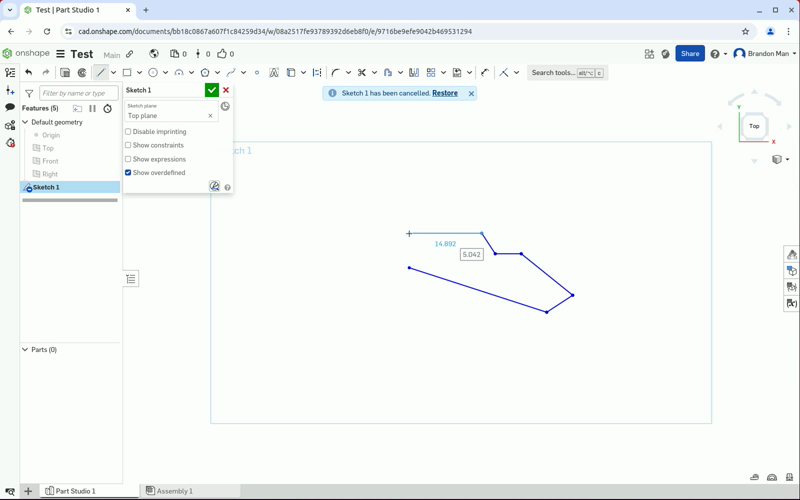
key_up(shift)
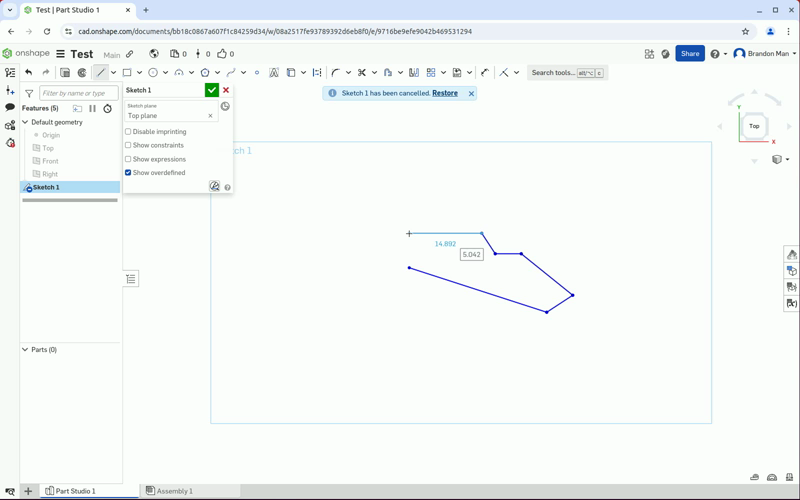
mouse_move(439, 233)
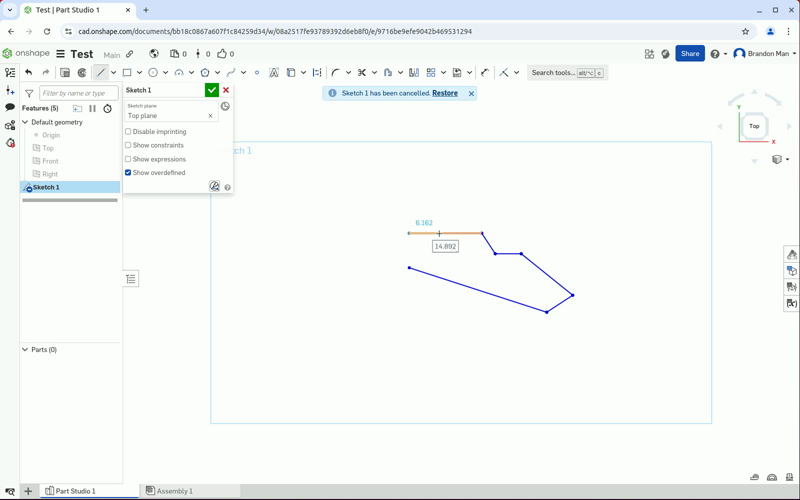
key_down(shift)
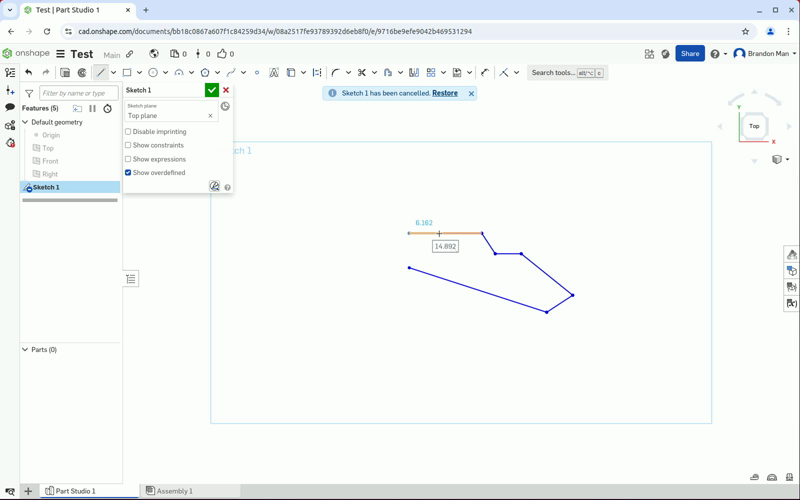
mouse_move(409, 267)
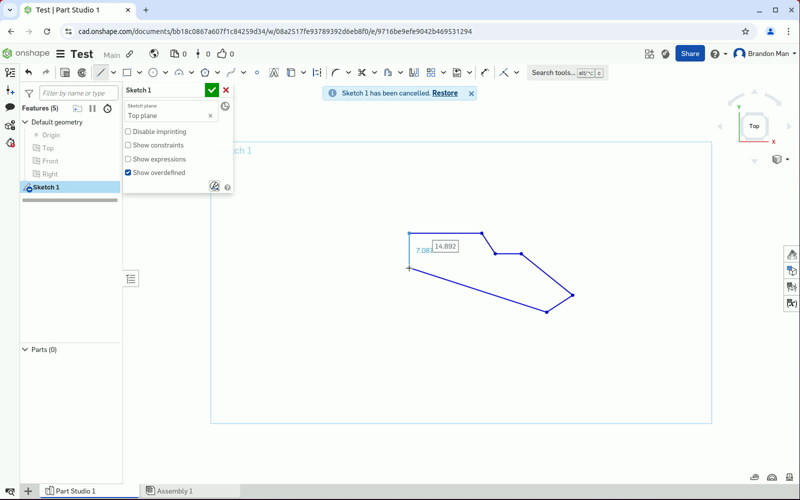
key_up(shift)
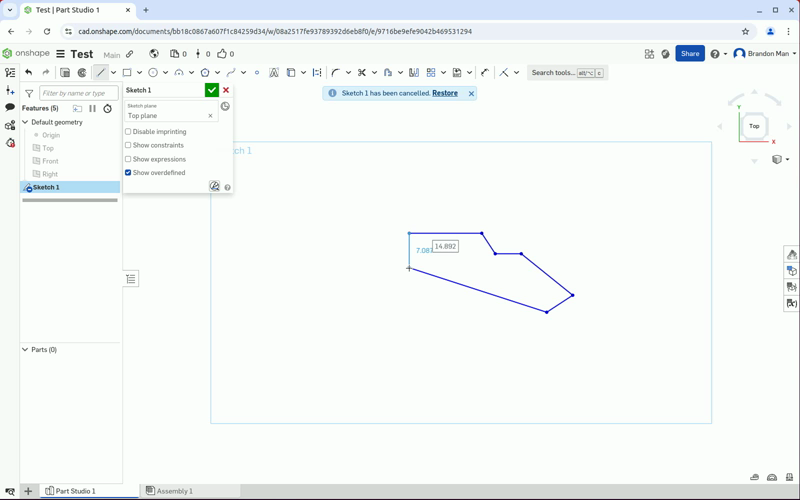
click(409, 267)
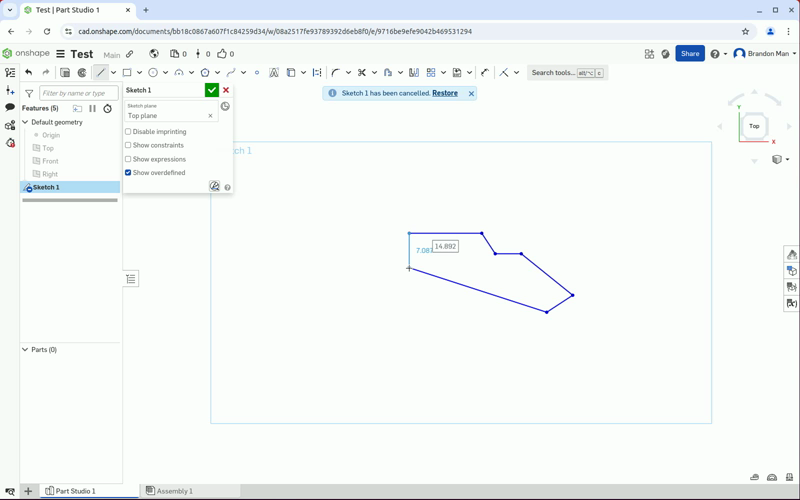
key(esc)
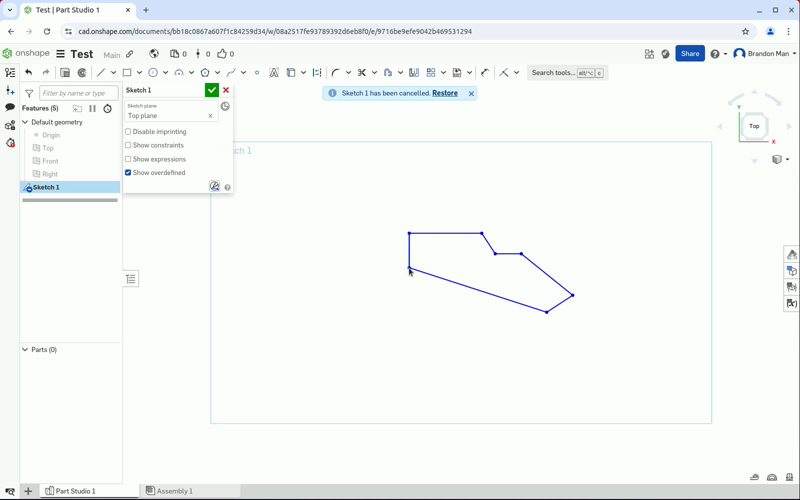
key(c)
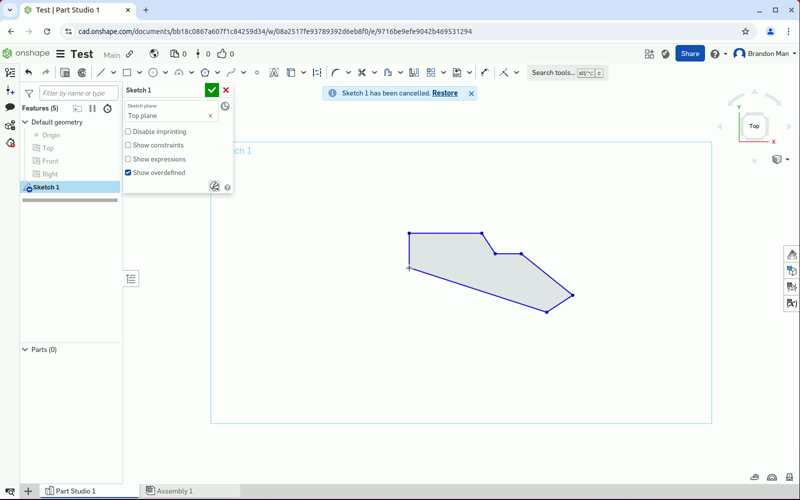
key_down(shift)
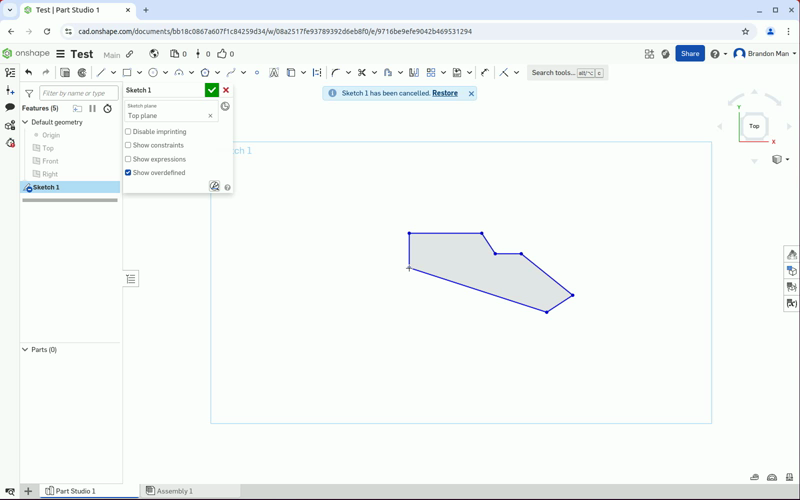
mouse_move(460, 260)
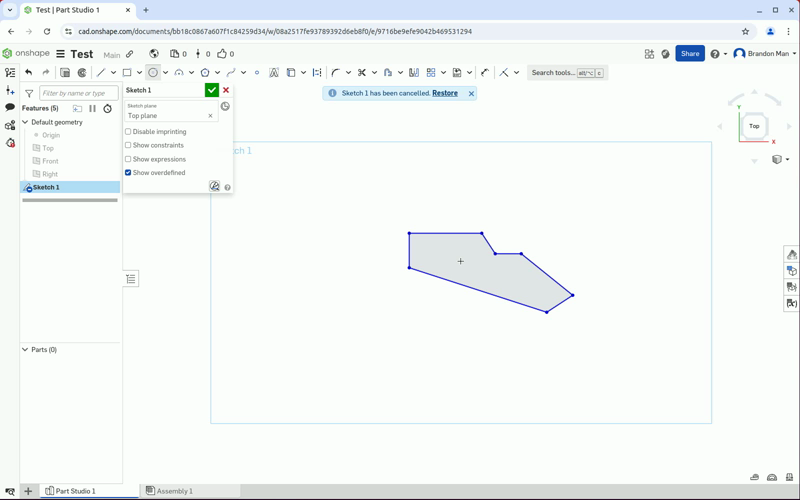
click(460, 260)
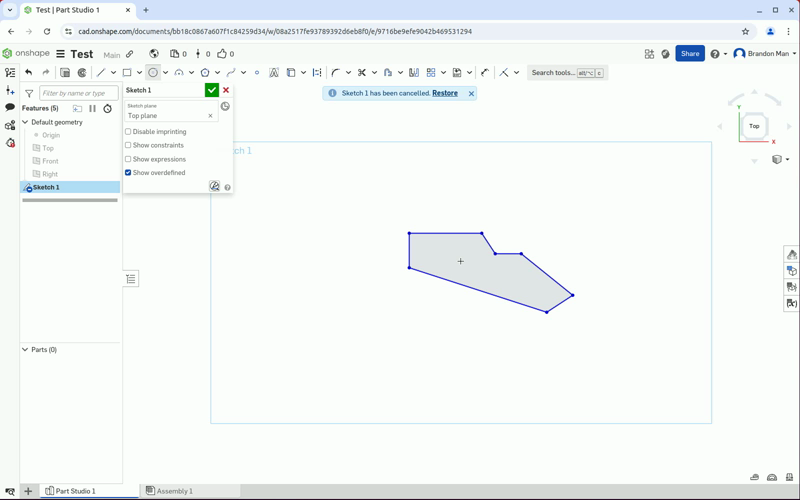
key_up(shift)
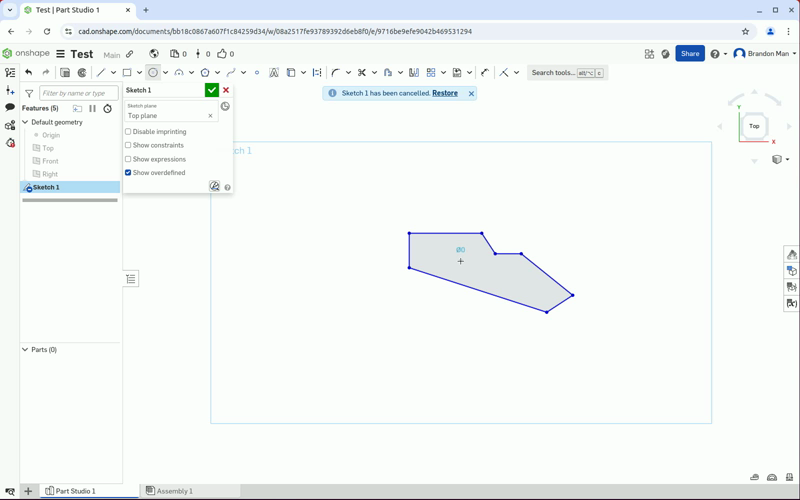
mouse_move(476, 260)
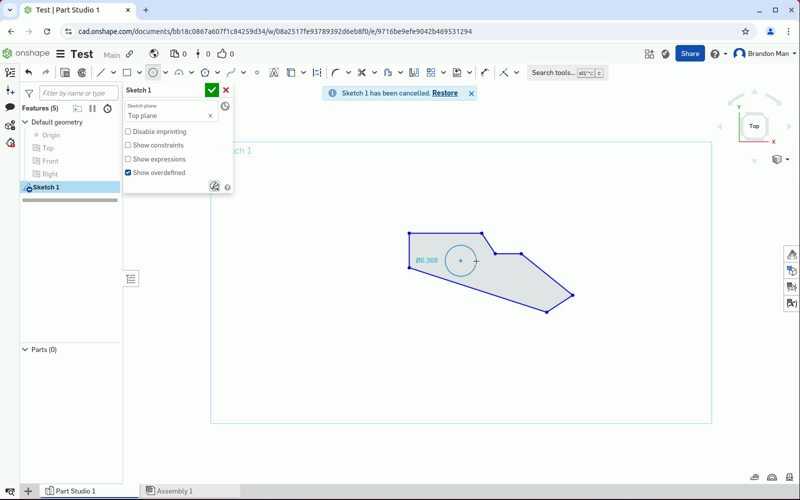
click(476, 260)
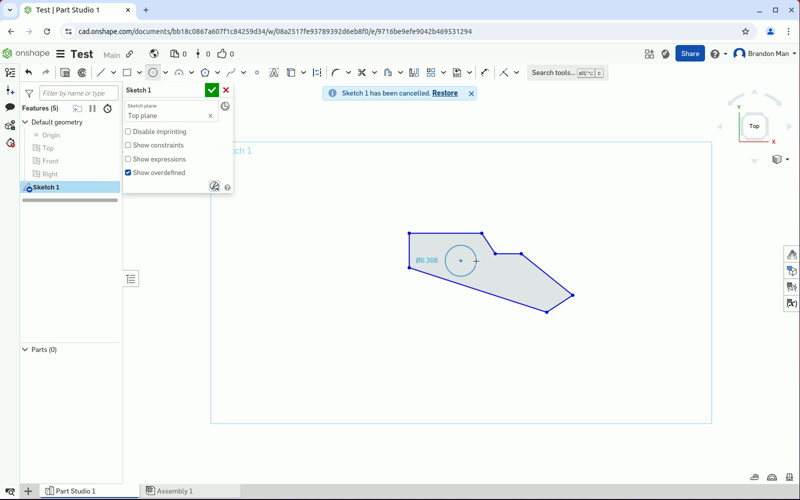
key(esc)
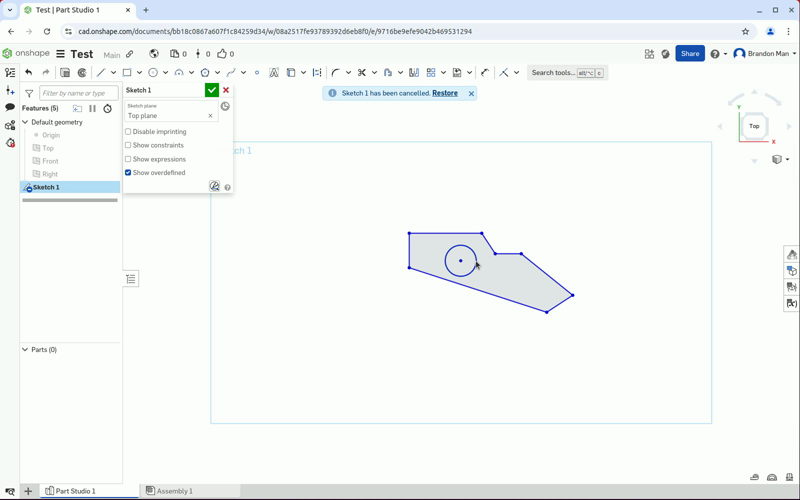
mouse_move(433, 263)
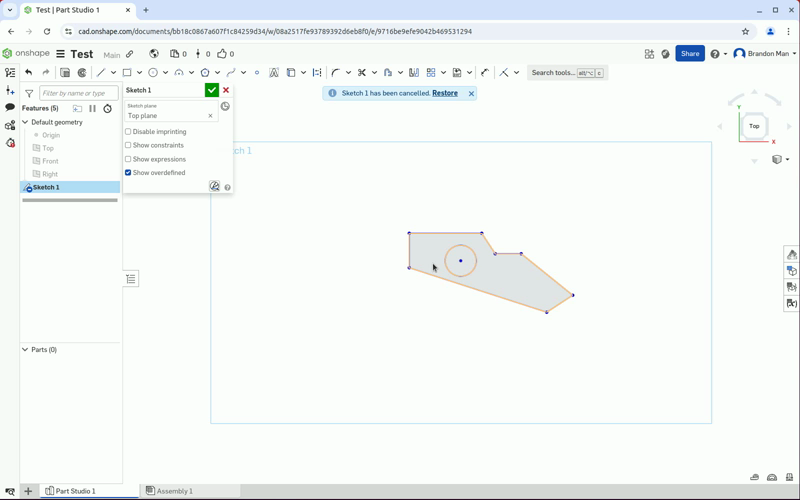
click(433, 263)
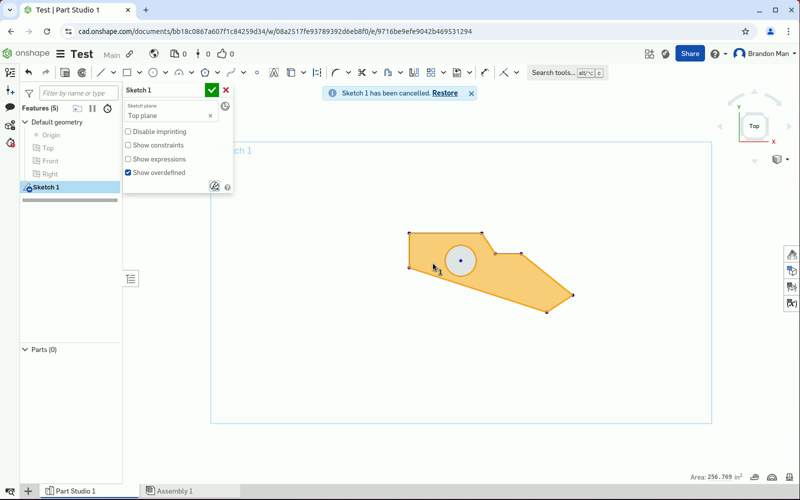
mouse_move(73, 352)
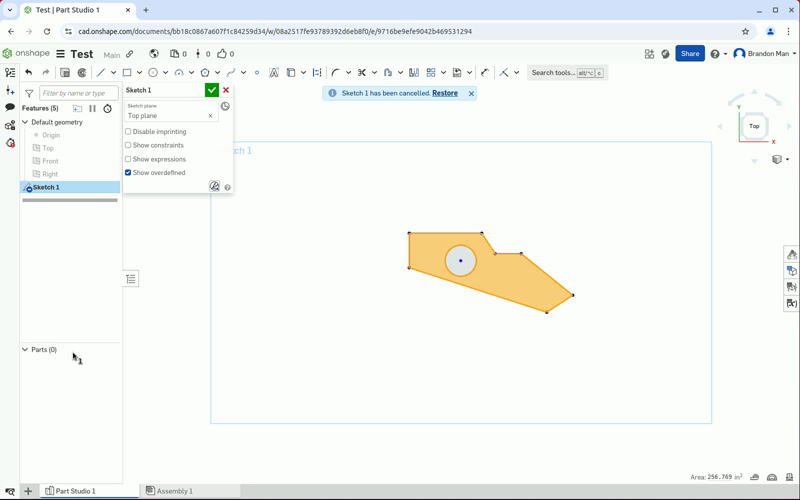
key(shift+y)
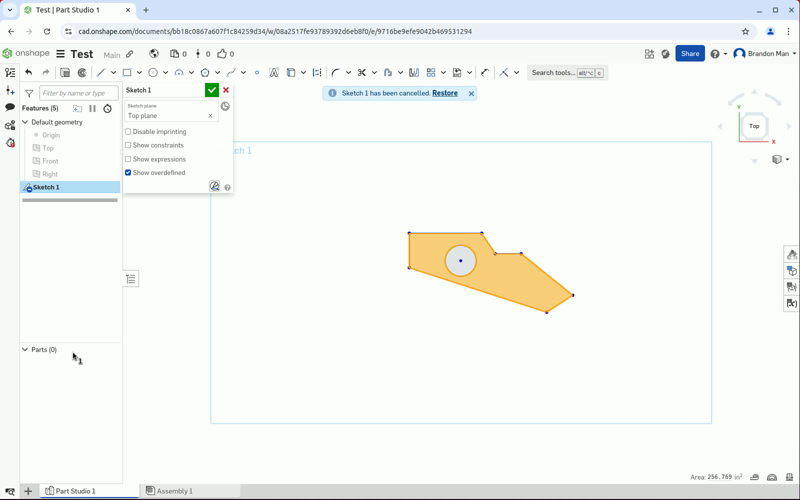
key(shift+e)
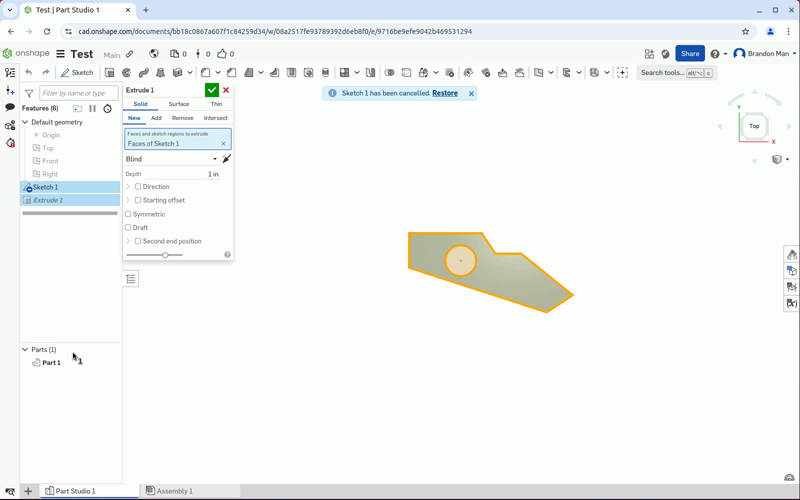
mouse_move(143, 106)
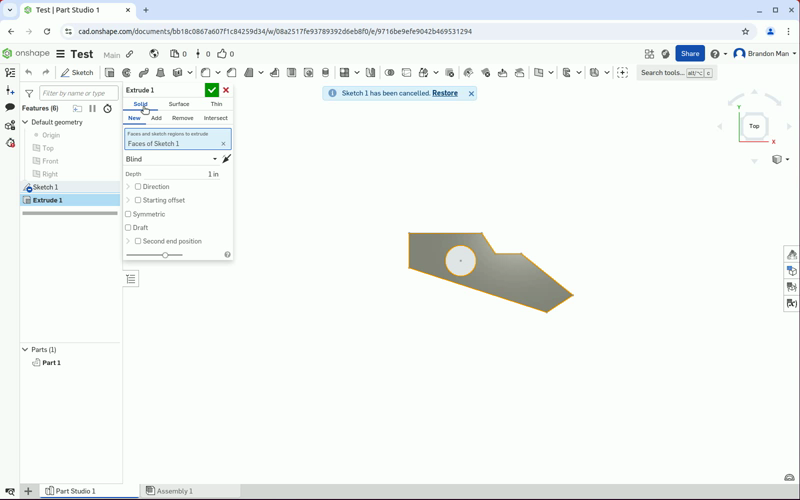
click(143, 106)
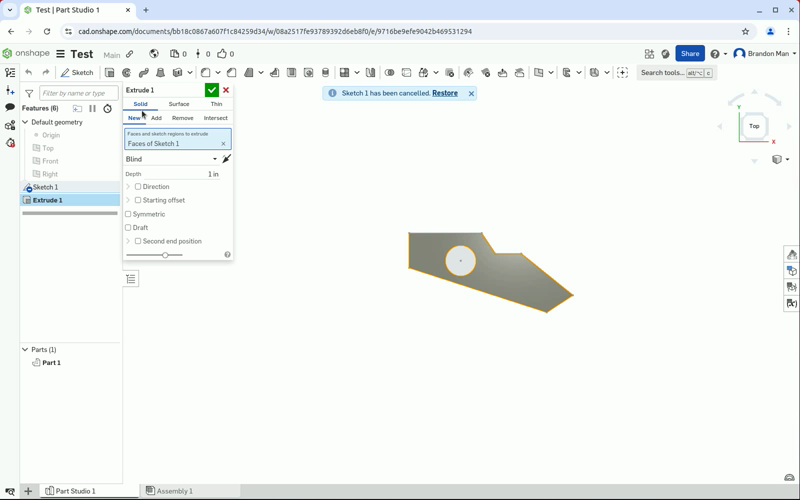
mouse_move(137, 120)
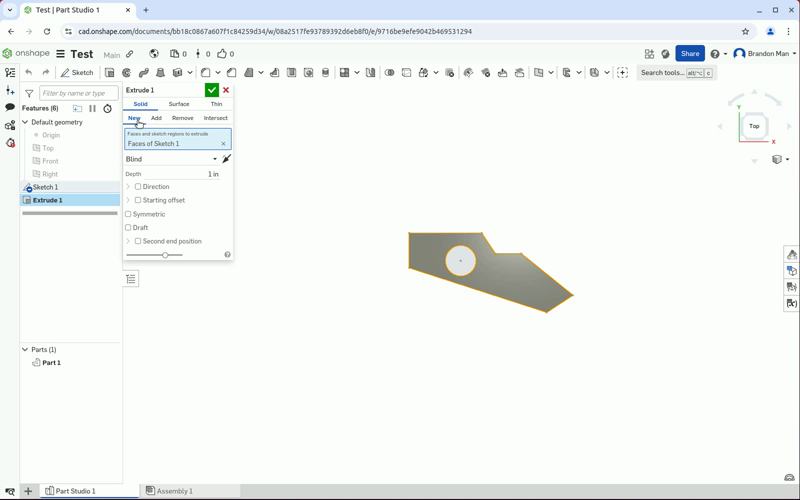
click(137, 120)
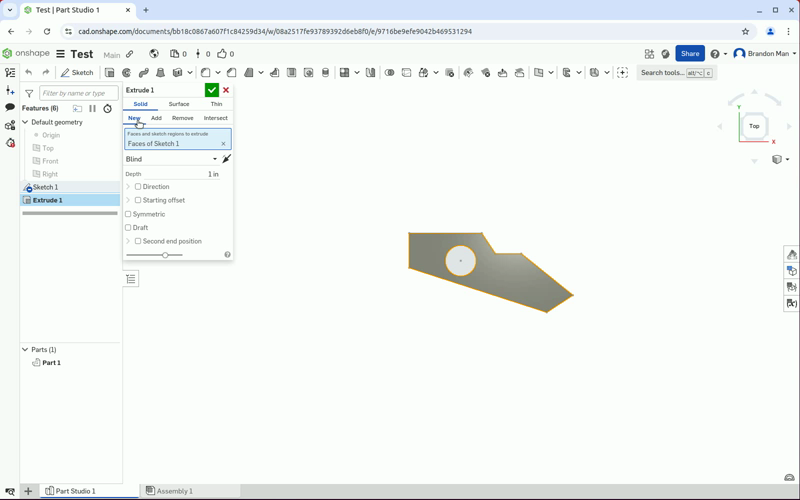
key(tab, 4)
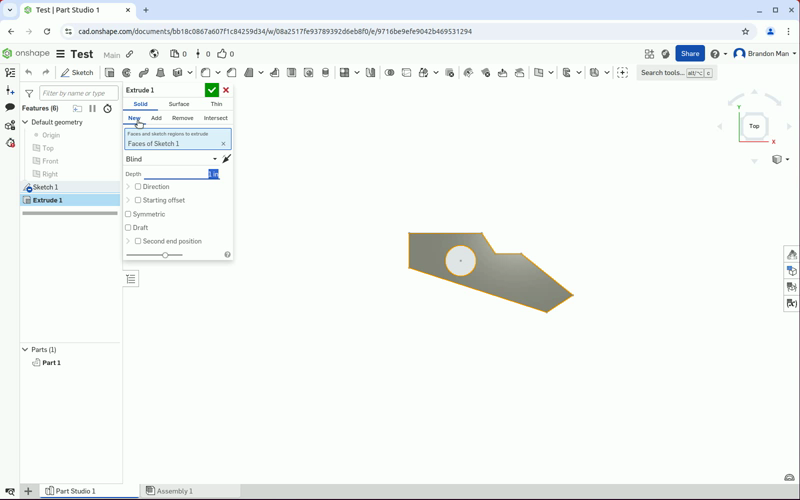
text(3.611)
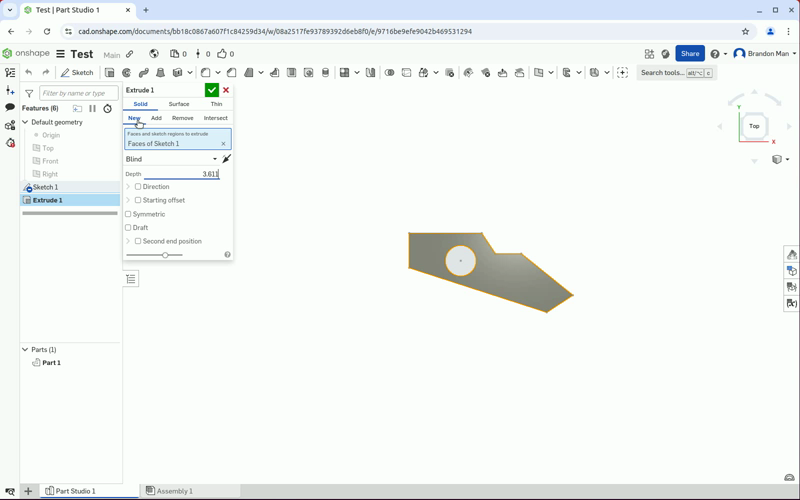
key(enter)
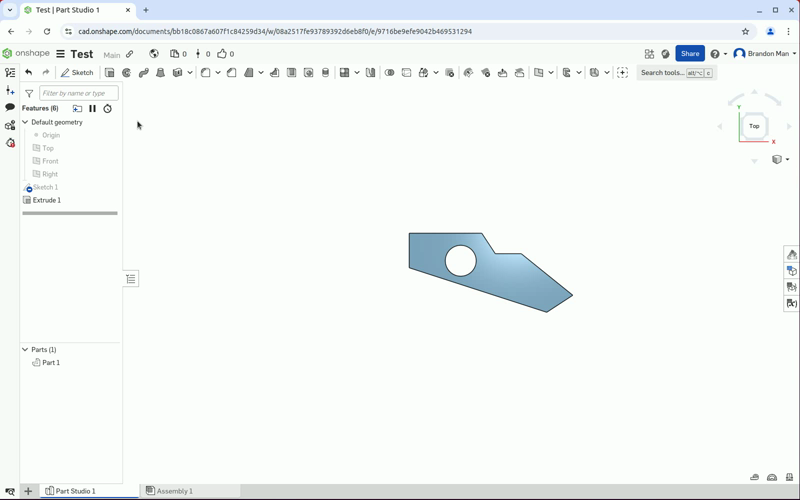
key(shift+h)
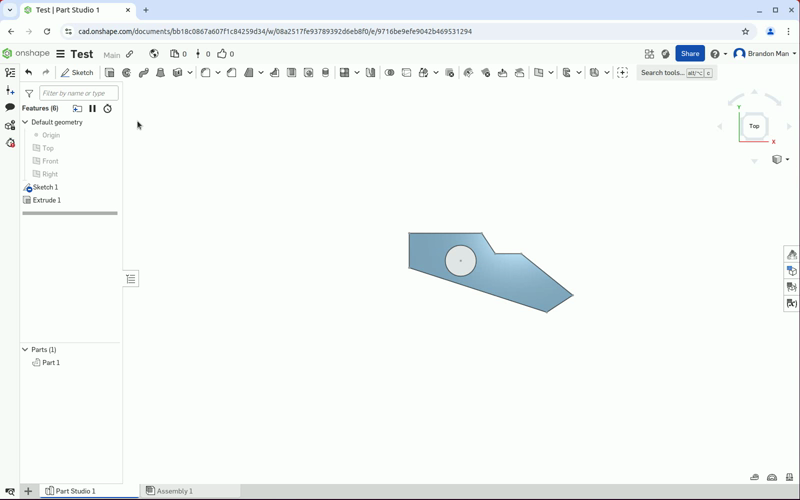
key(shift+h)
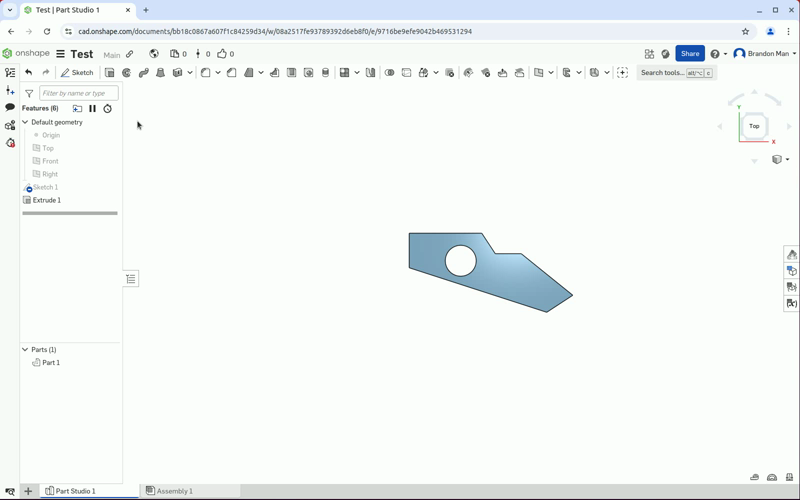
mouse_move(73, 189)
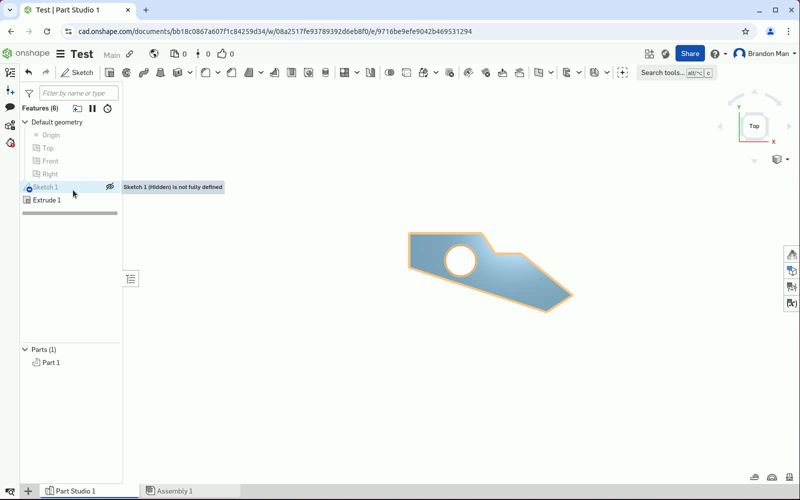
click(73, 189)
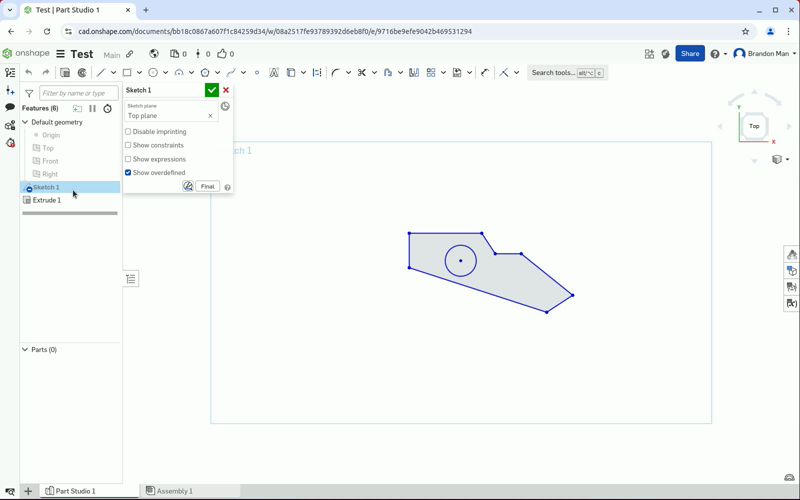
mouse_move(229, 92)
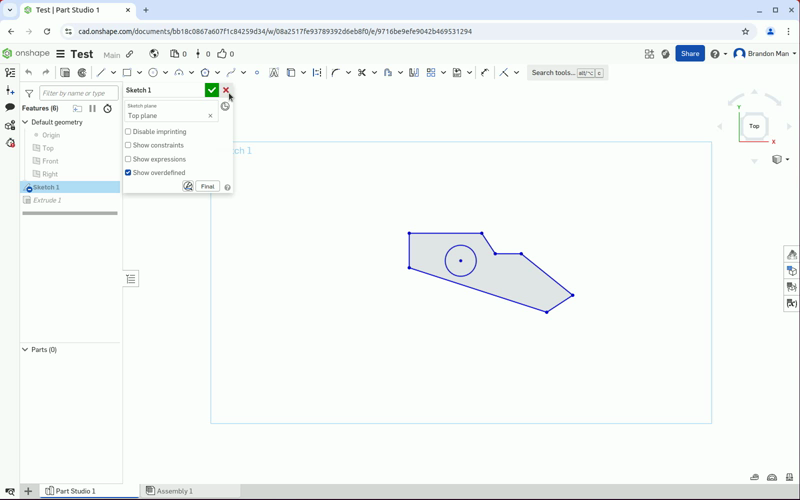
click(229, 92)
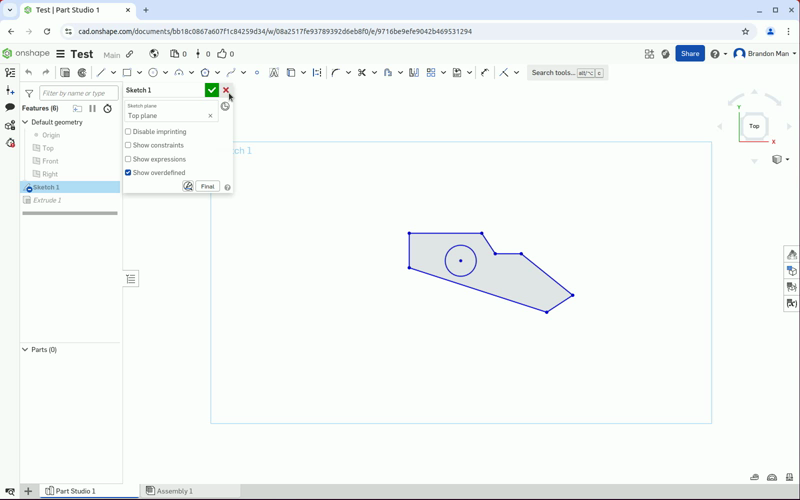
key(shift+s)
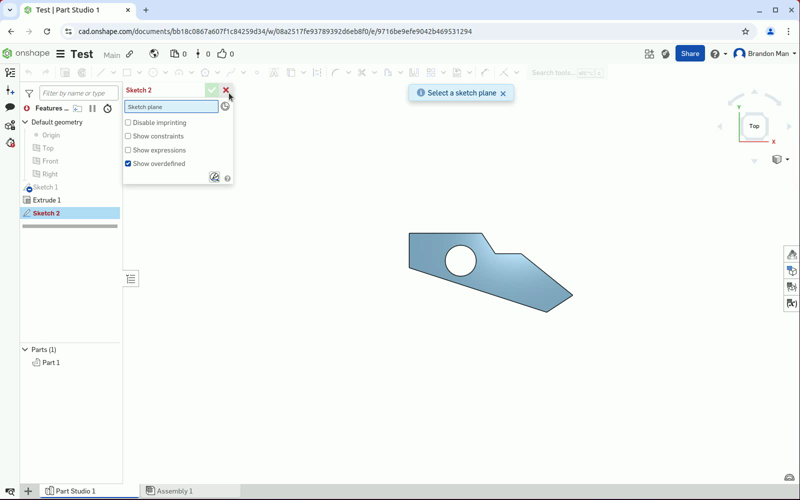
mouse_move(73, 150)
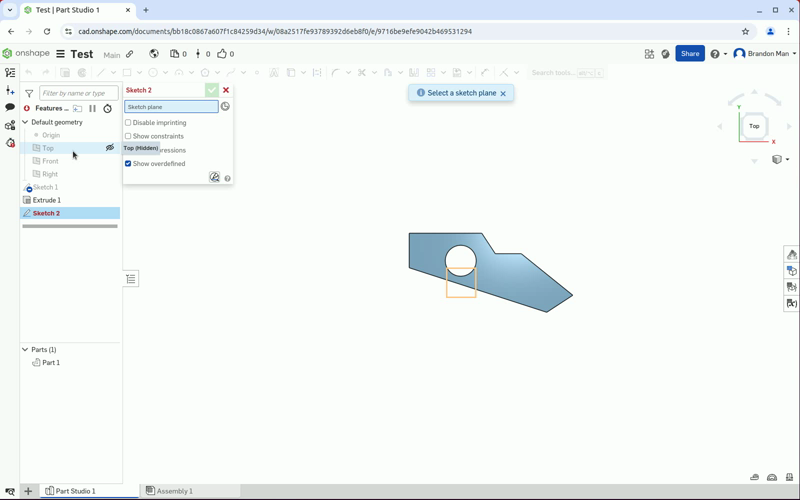
click(73, 150)
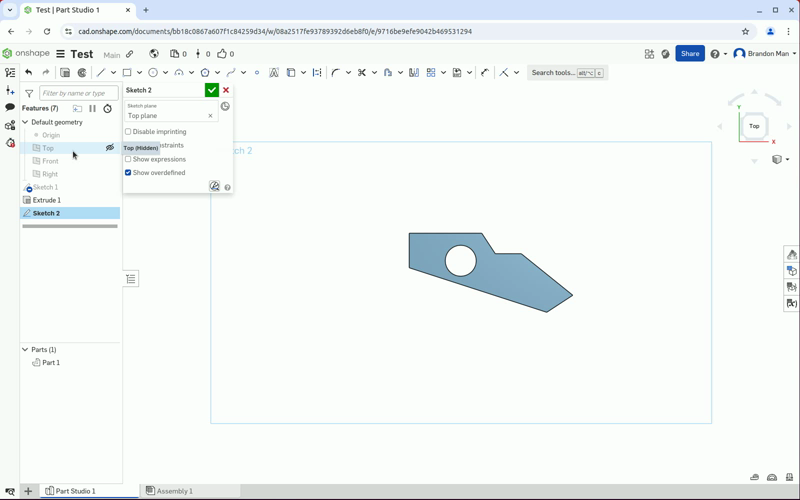
mouse_move(73, 352)
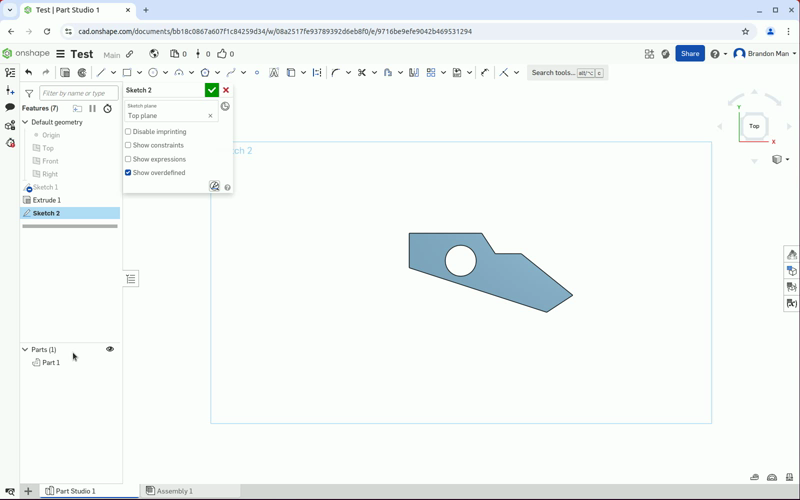
key(y)
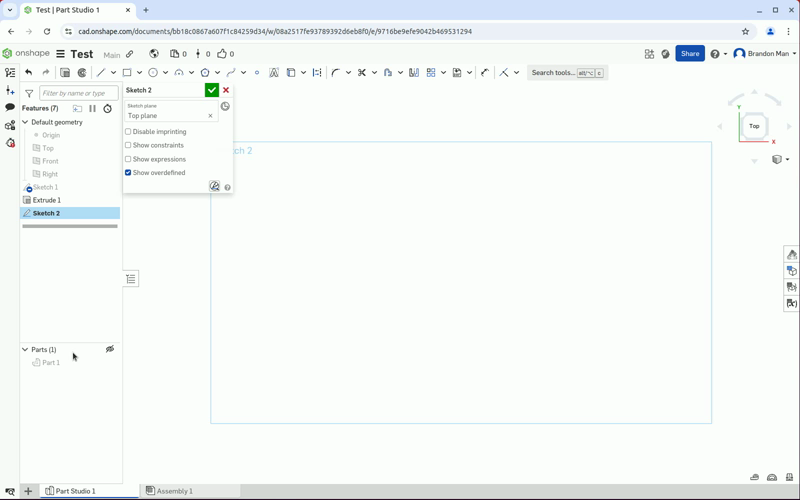
key(l)
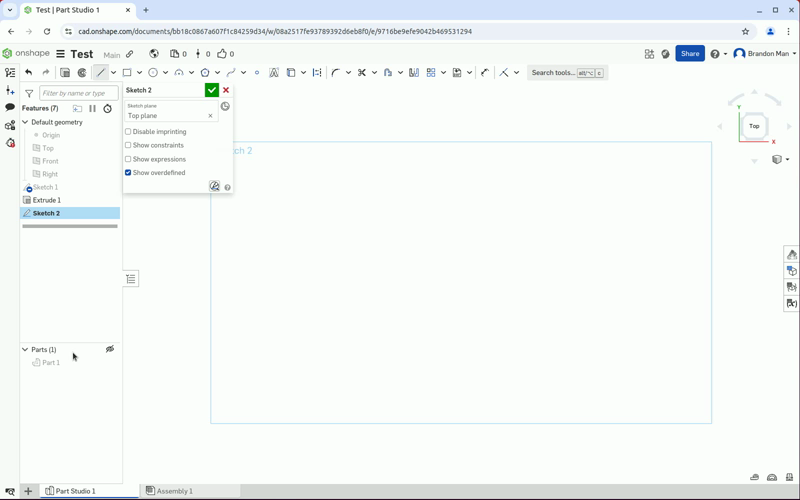
key_down(shift)
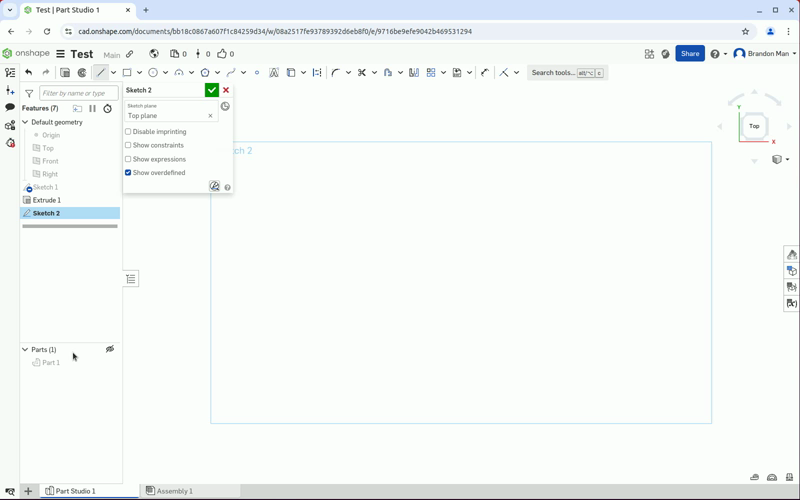
mouse_move(479, 306)
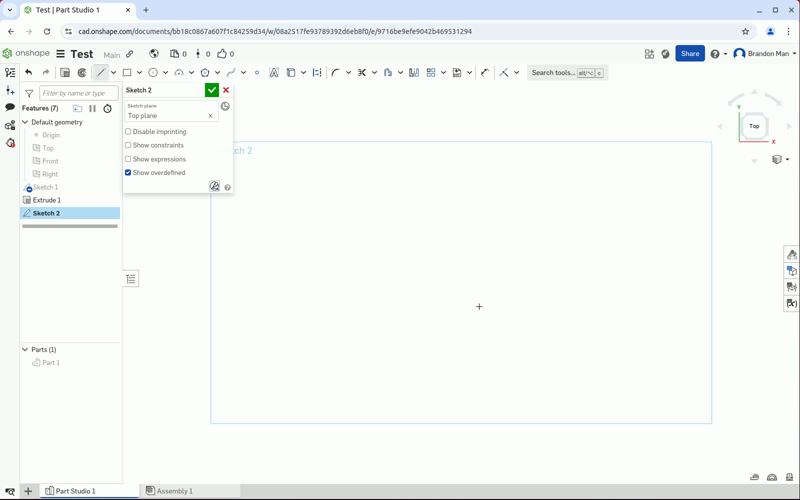
click(479, 306)
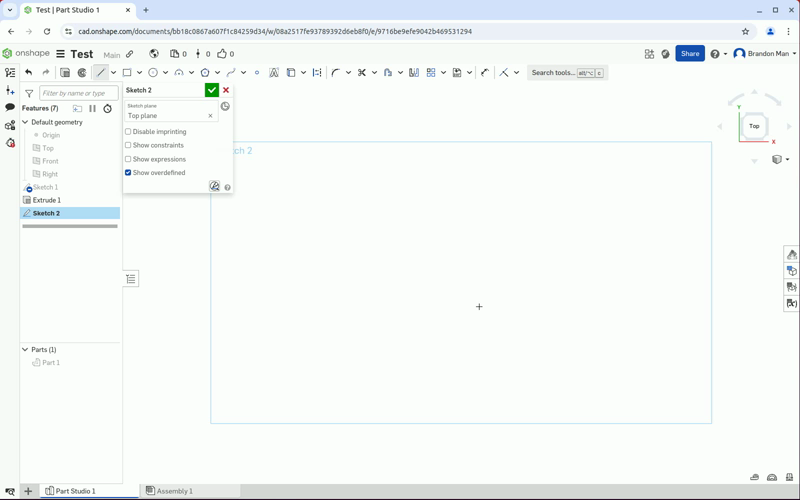
key_up(shift)
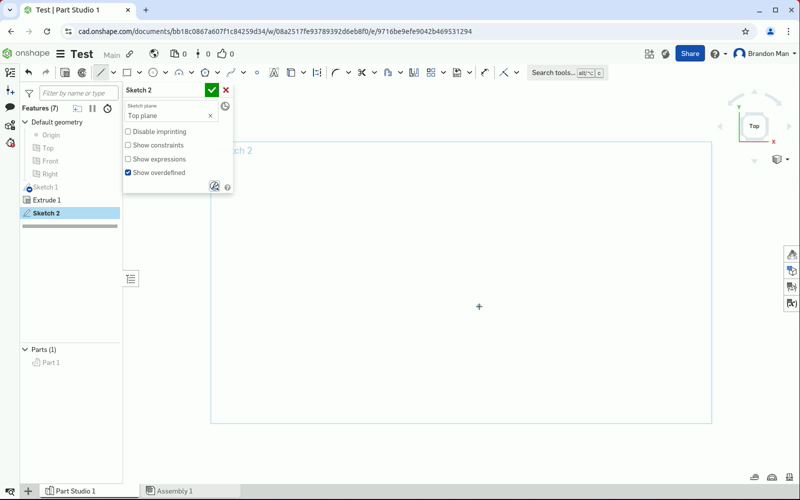
key_down(shift)
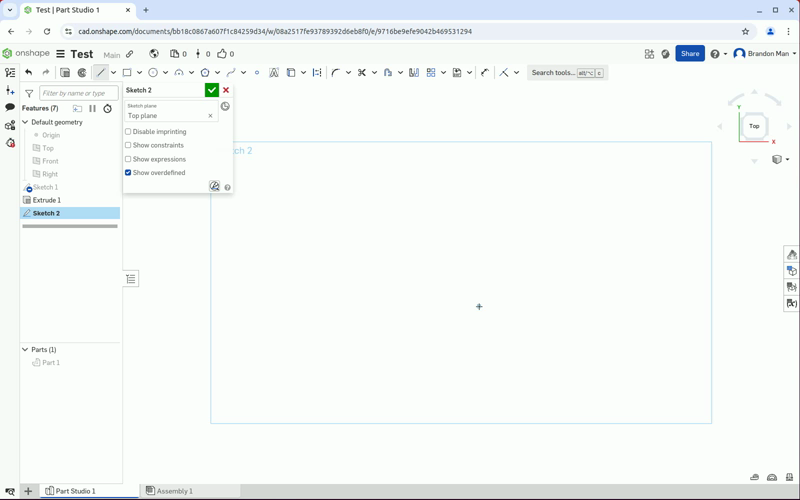
mouse_move(509, 306)
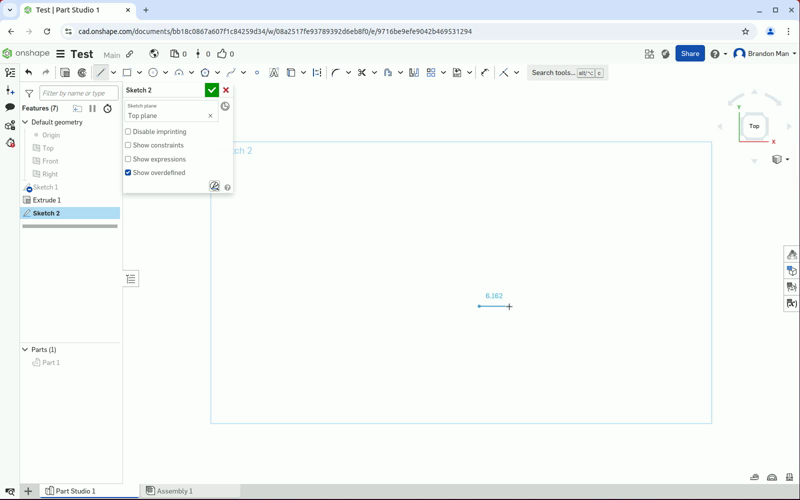
mouse_move(502, 306)
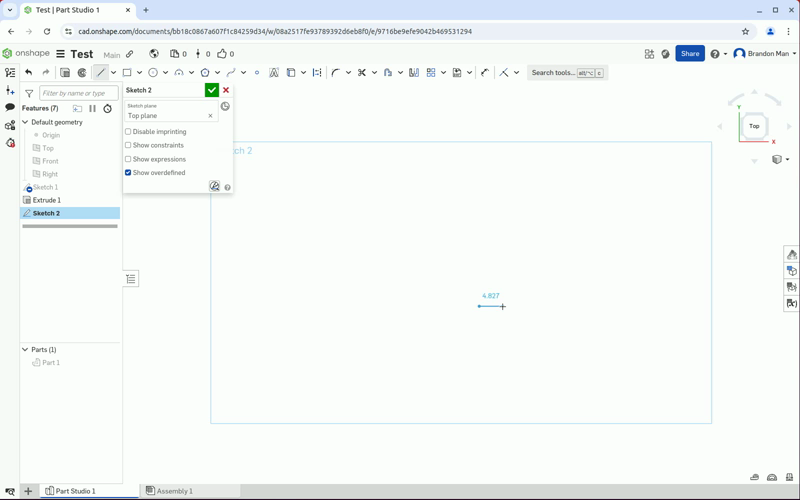
click(502, 306)
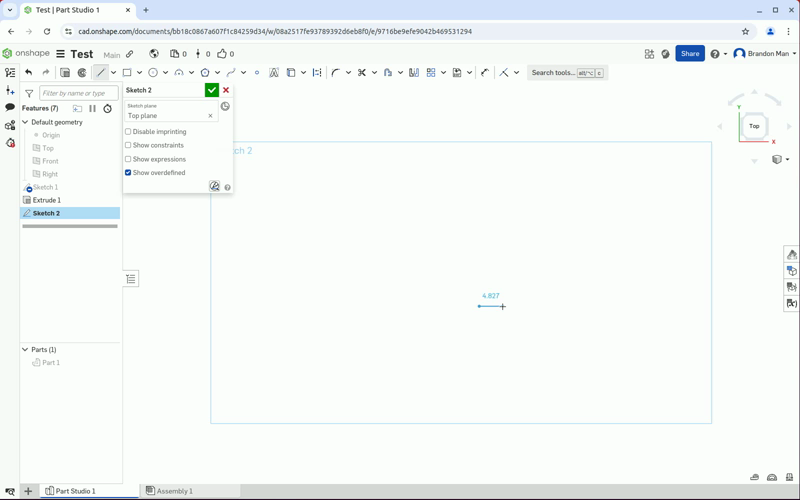
key_up(shift)
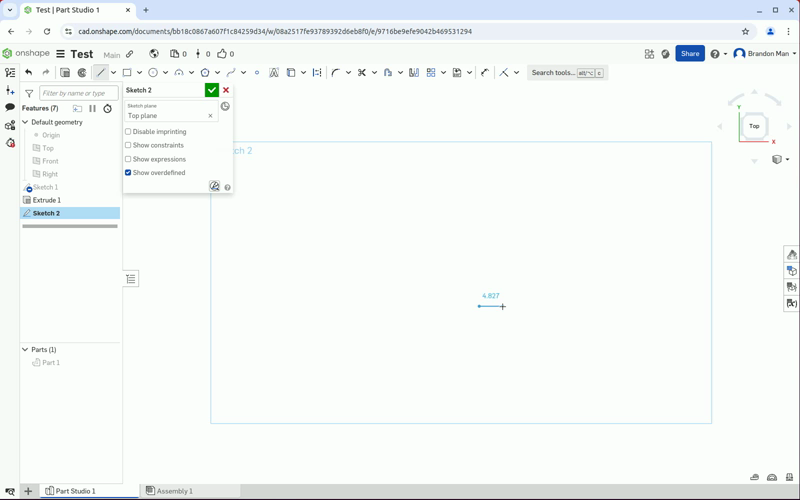
key_down(shift)
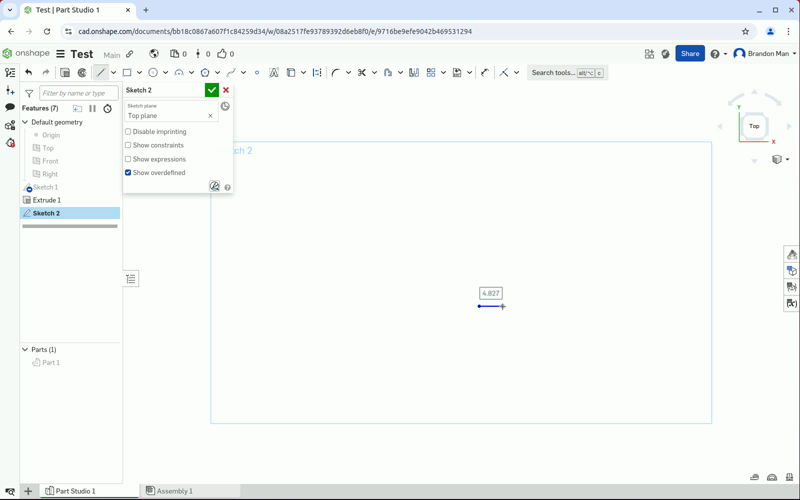
mouse_move(532, 306)
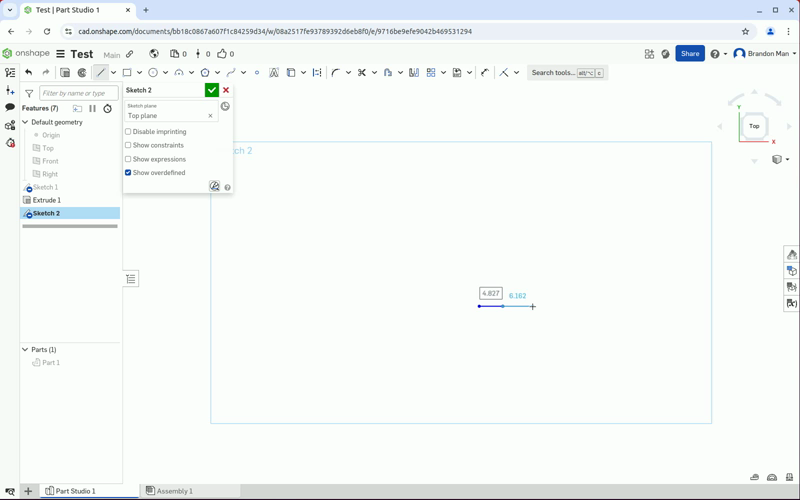
mouse_move(502, 282)
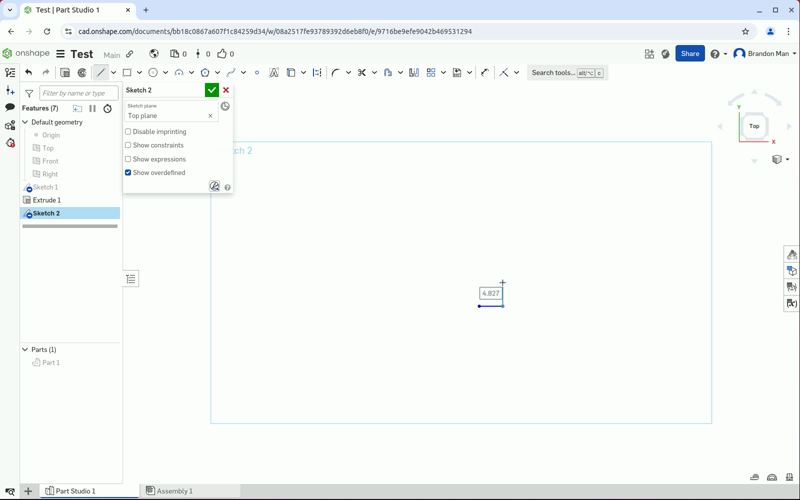
click(502, 282)
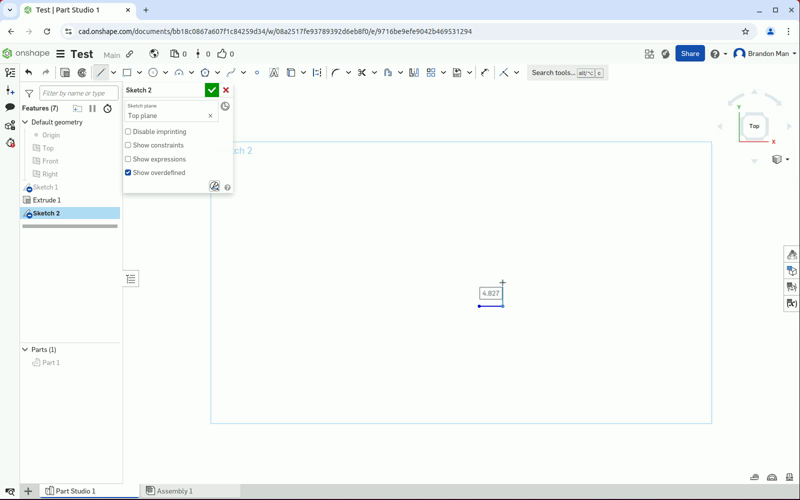
key_up(shift)
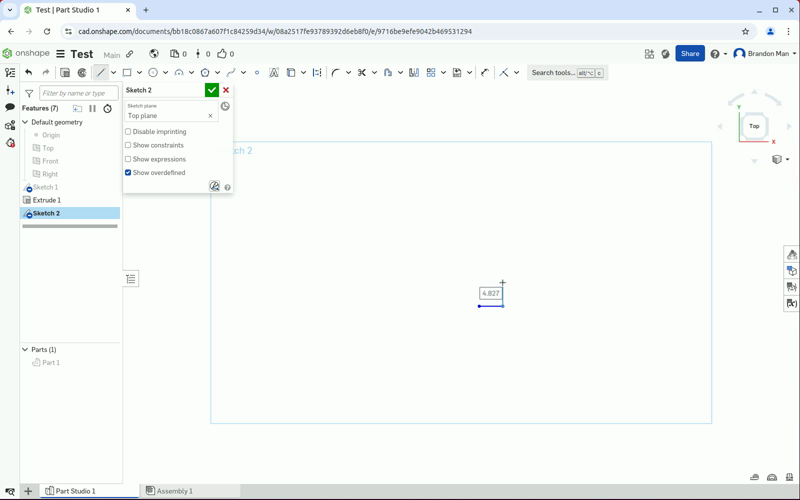
key_down(shift)
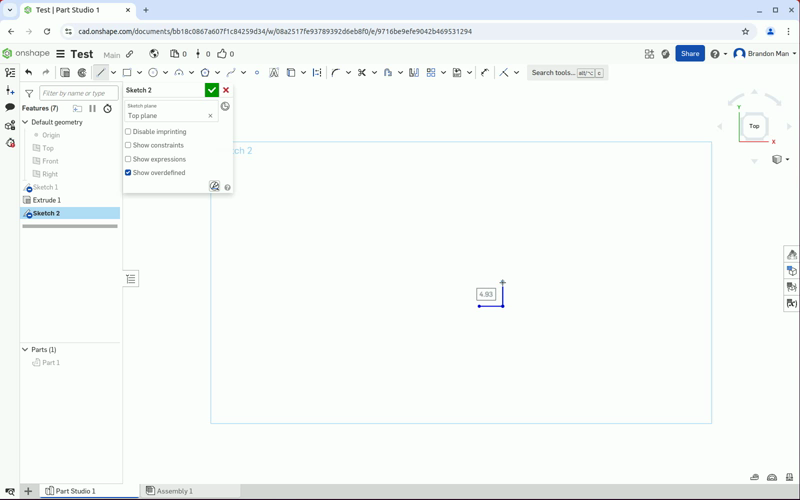
mouse_move(532, 282)
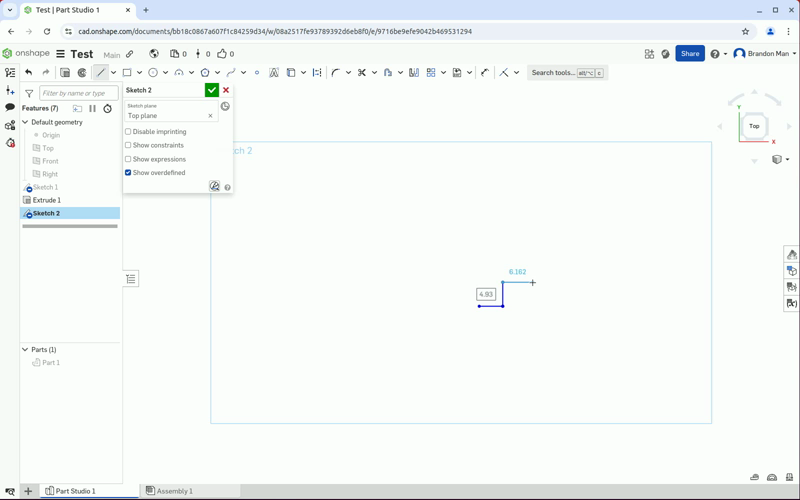
mouse_move(479, 282)
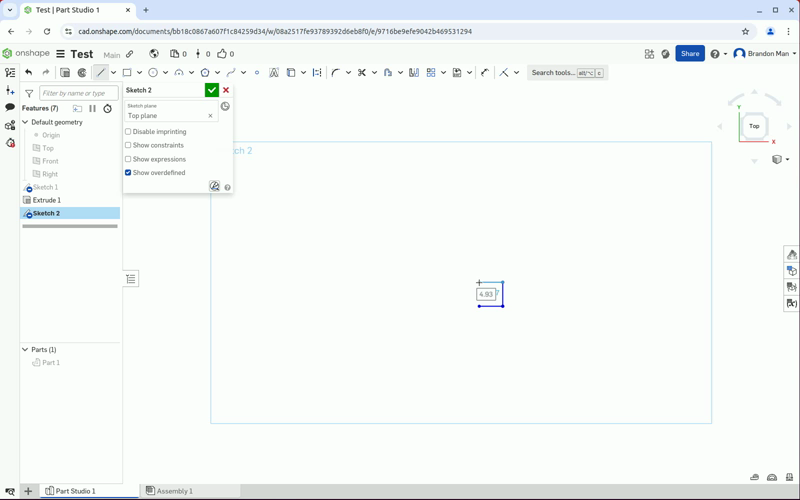
click(479, 282)
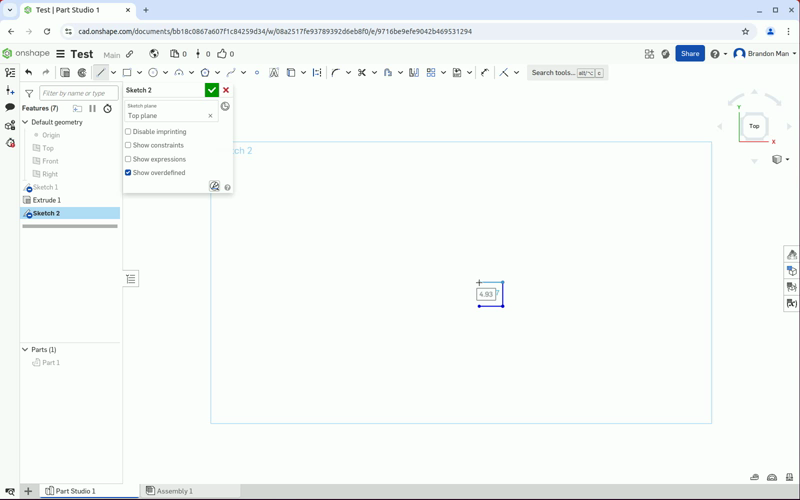
key_up(shift)
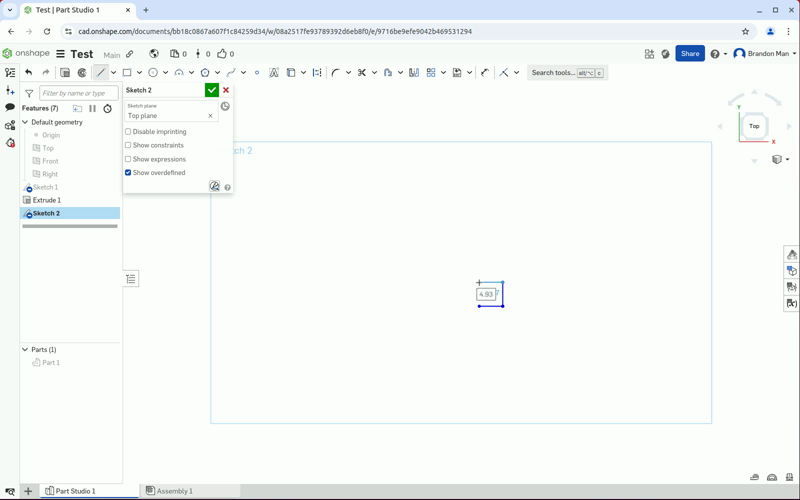
mouse_move(509, 282)
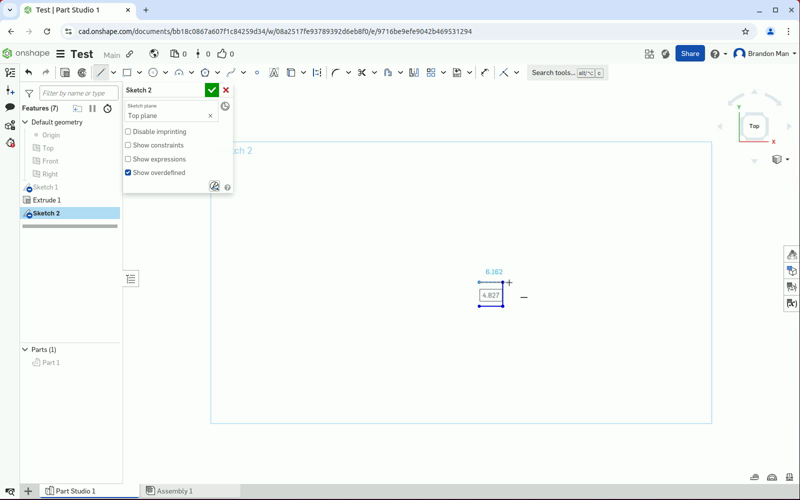
key_down(shift)
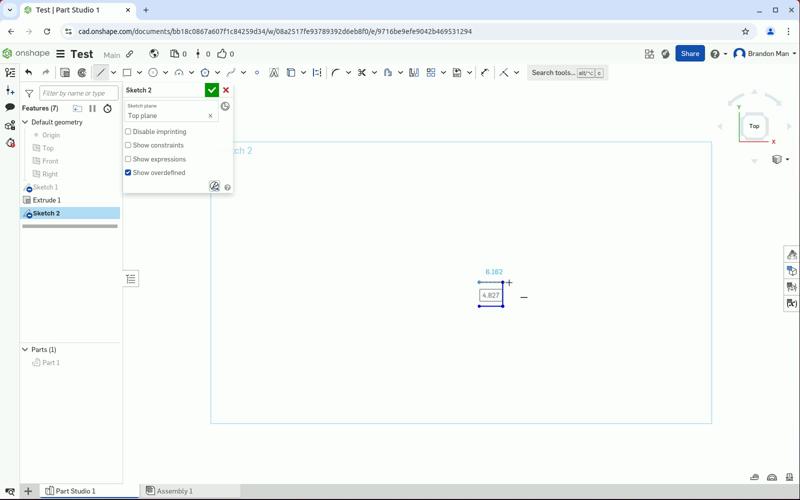
mouse_move(479, 306)
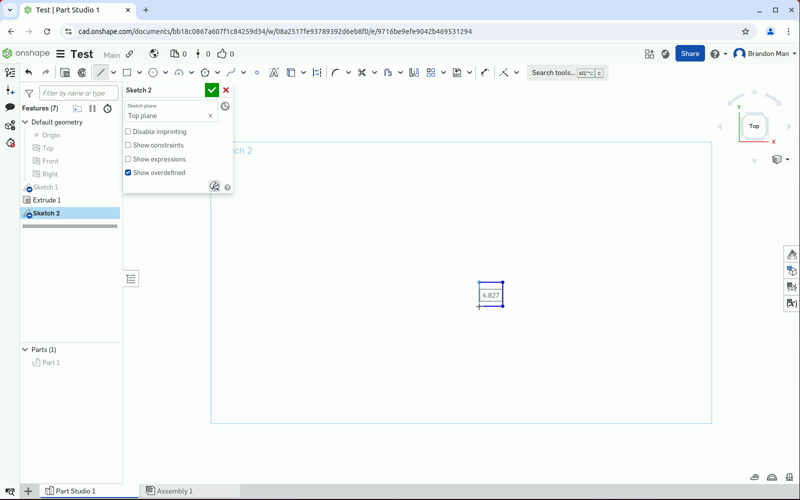
key_up(shift)
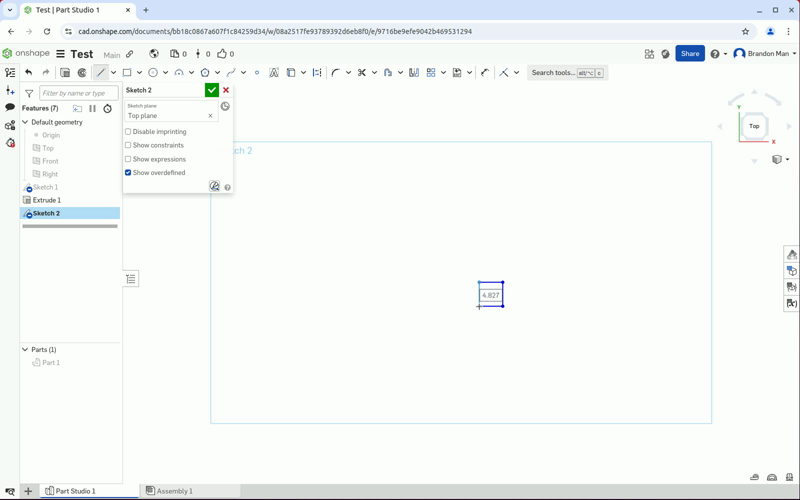
click(479, 306)
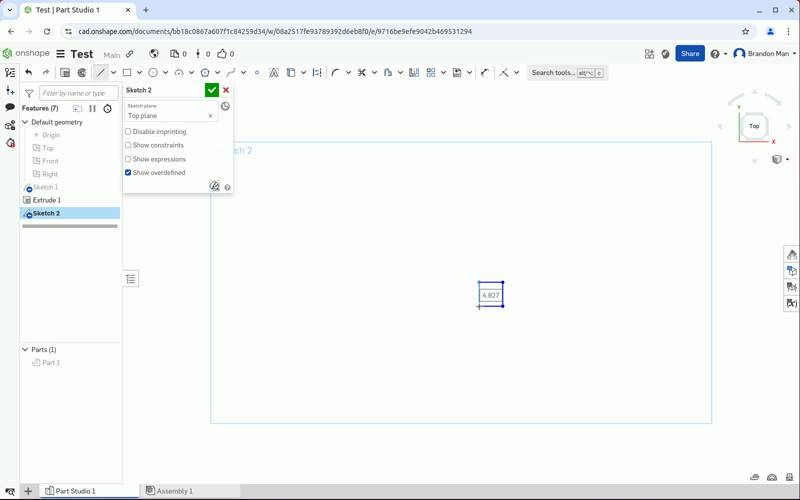
key(esc)
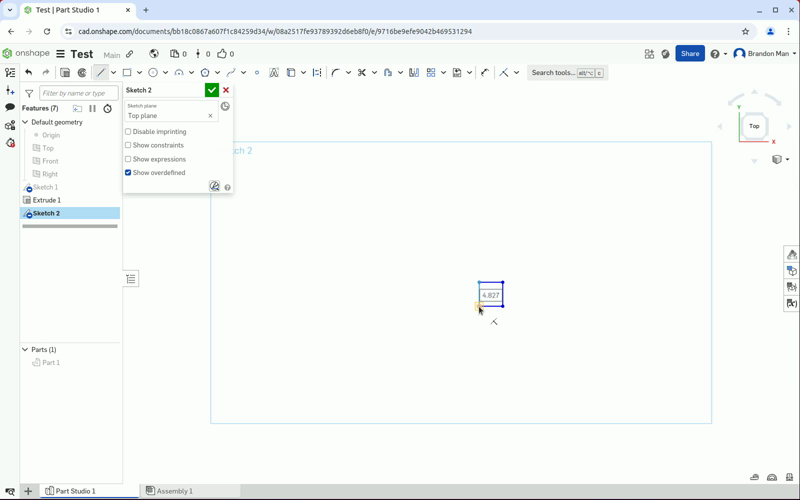
mouse_move(483, 287)
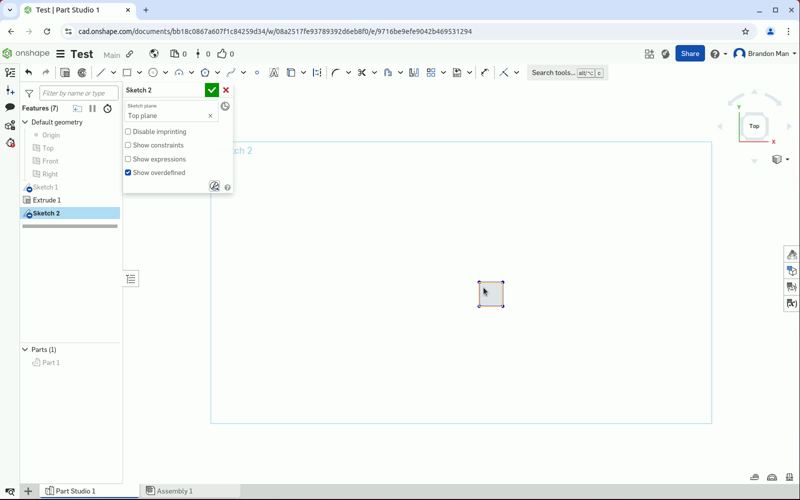
scroll(6)
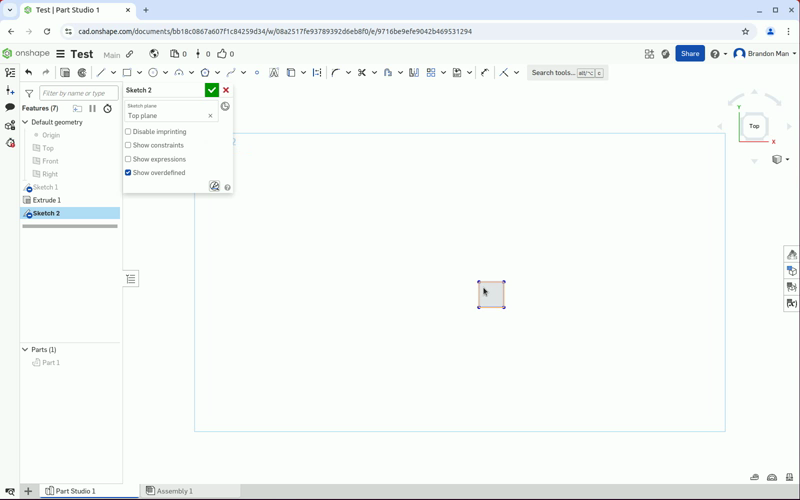
scroll(6)
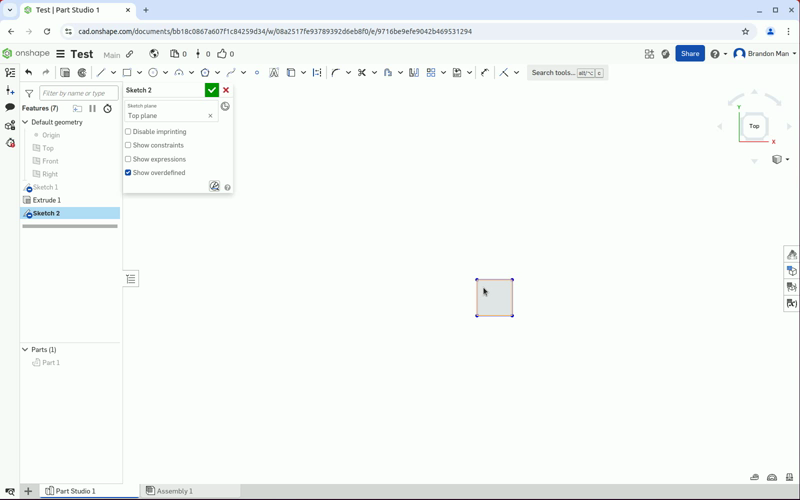
scroll(6)
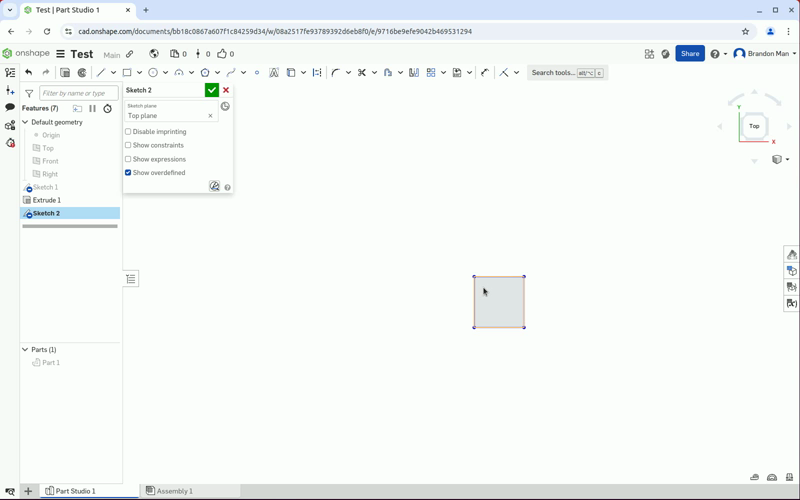
scroll(6)
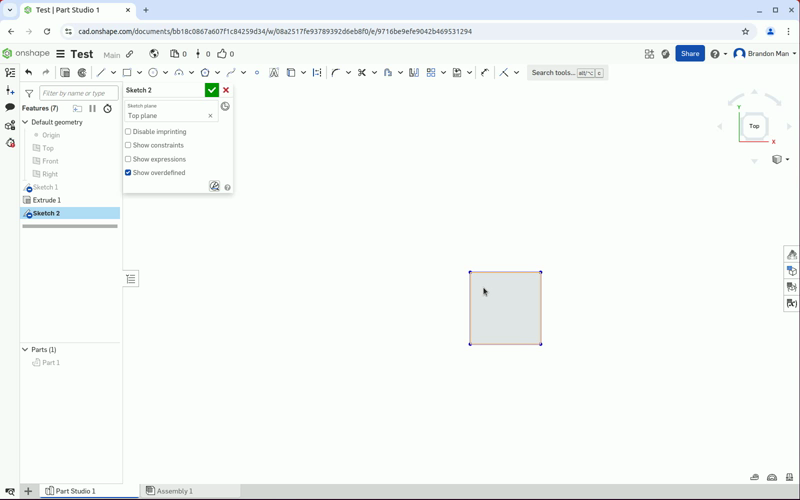
scroll(6)
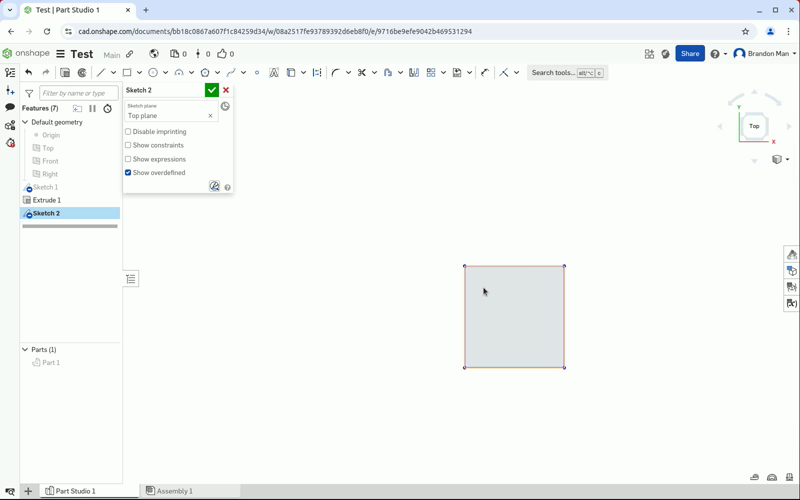
scroll(6)
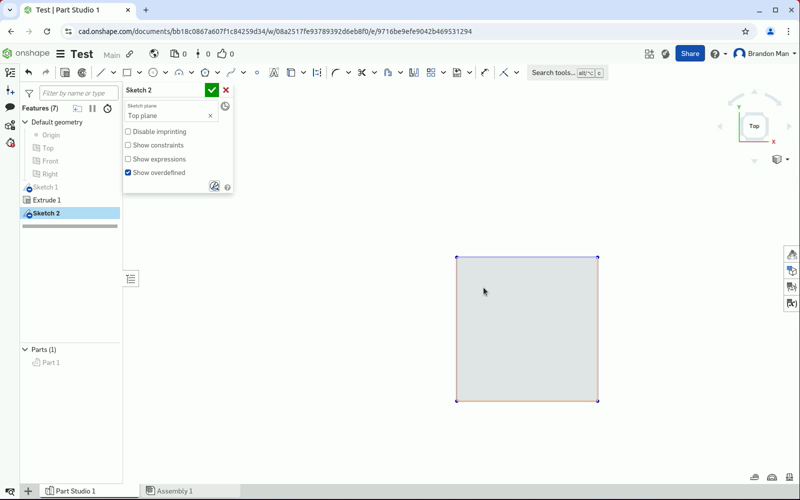
scroll(6)
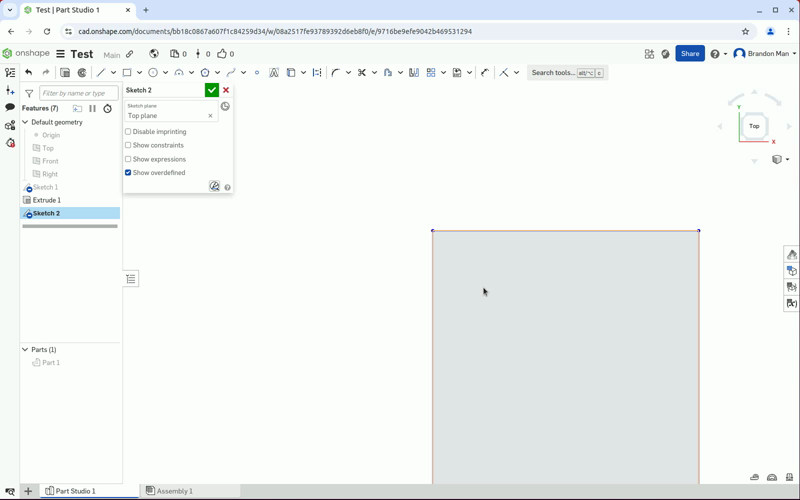
click(483, 287)
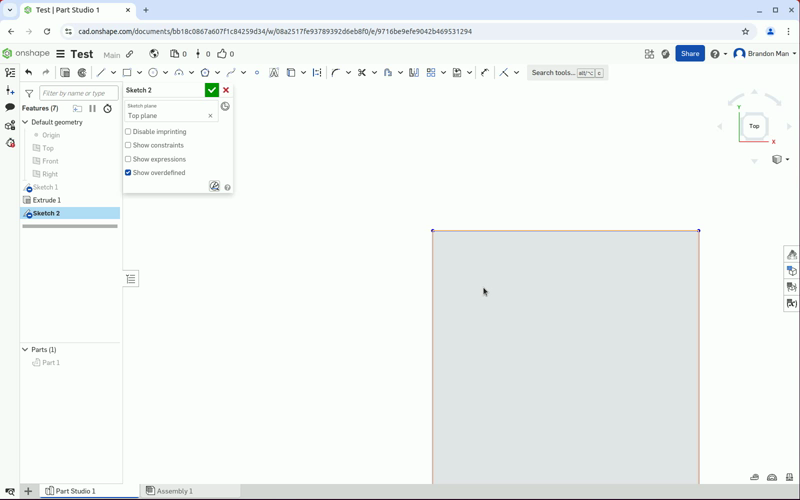
scroll(-6)
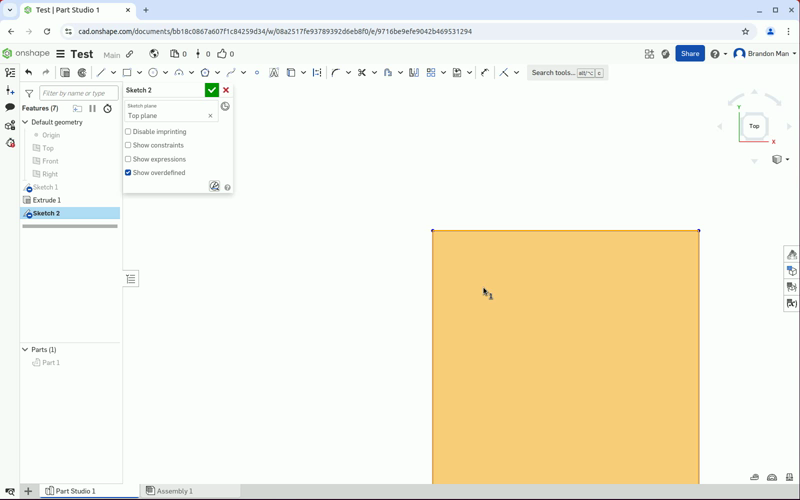
scroll(-6)
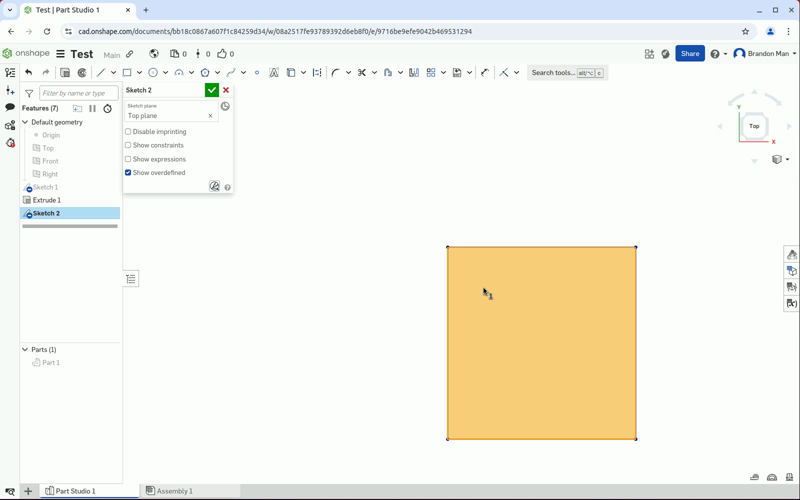
scroll(-6)
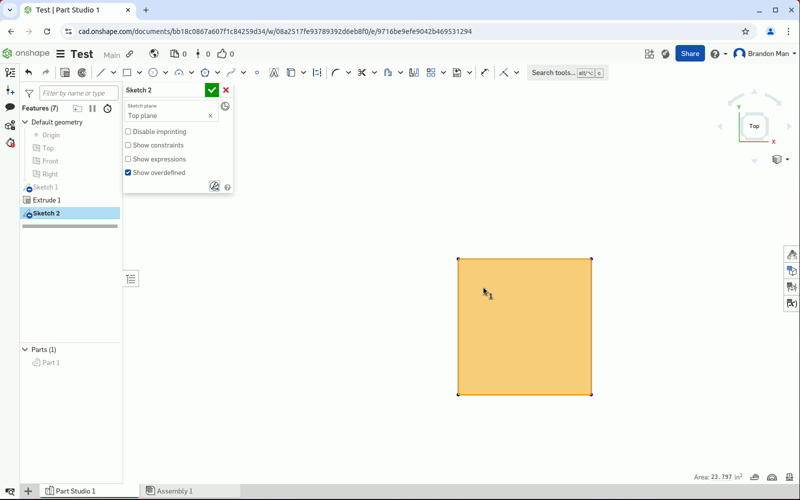
scroll(-6)
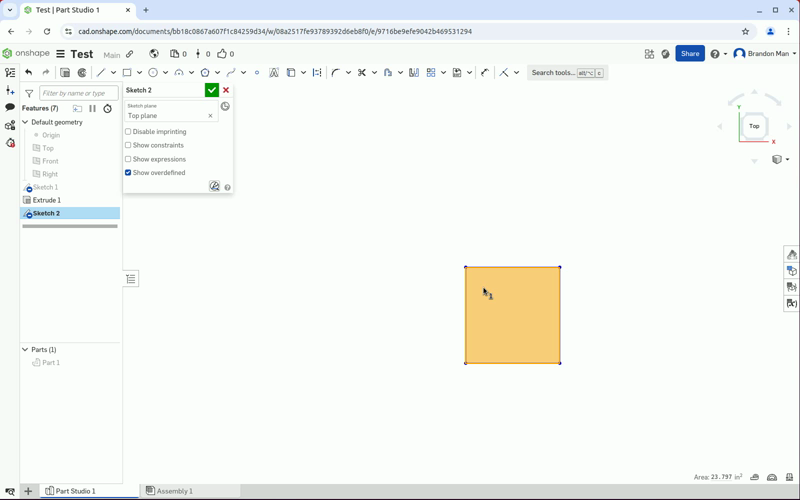
scroll(-6)
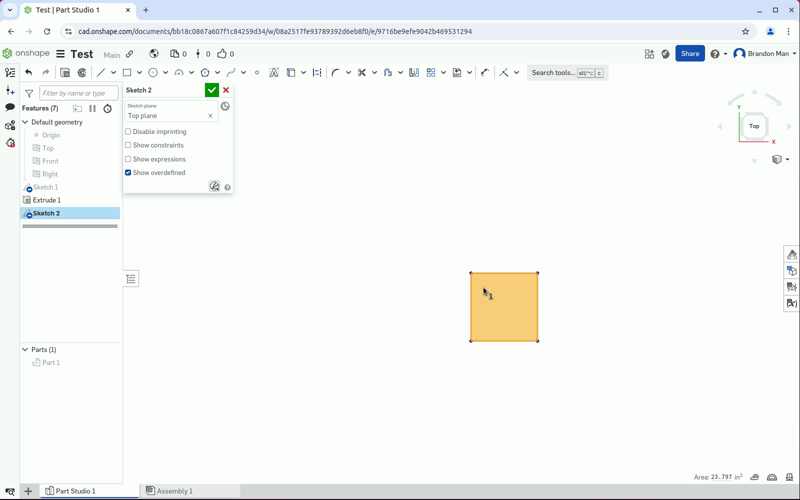
scroll(-6)
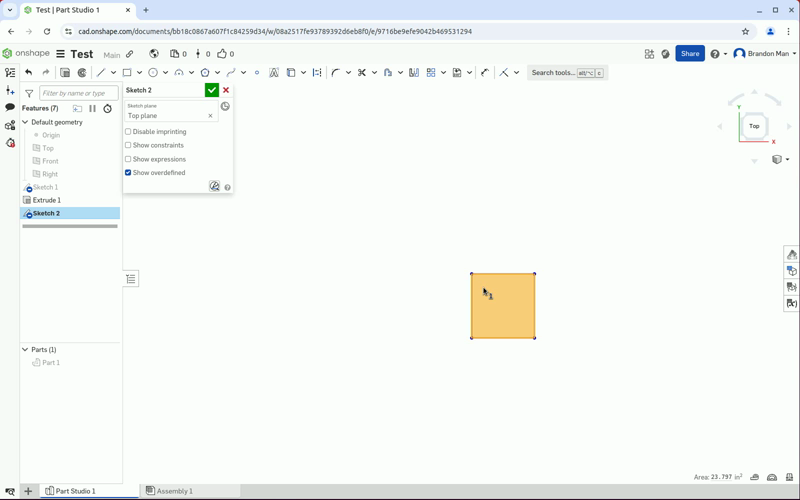
scroll(-6)
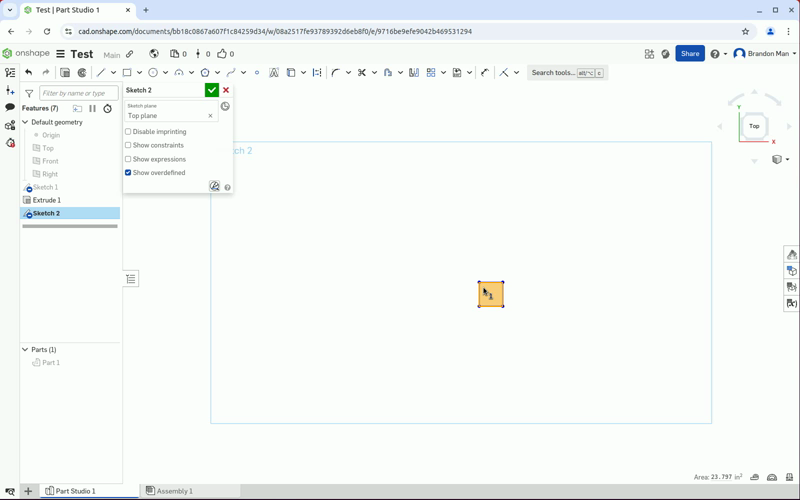
mouse_move(73, 352)
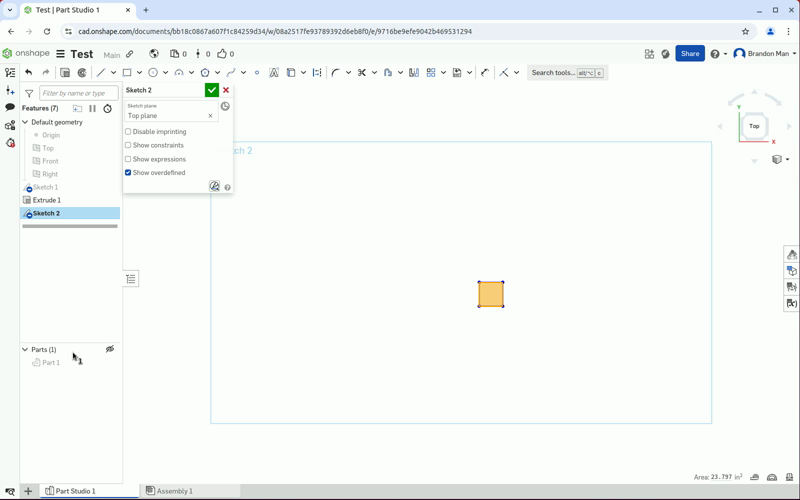
key(shift+y)
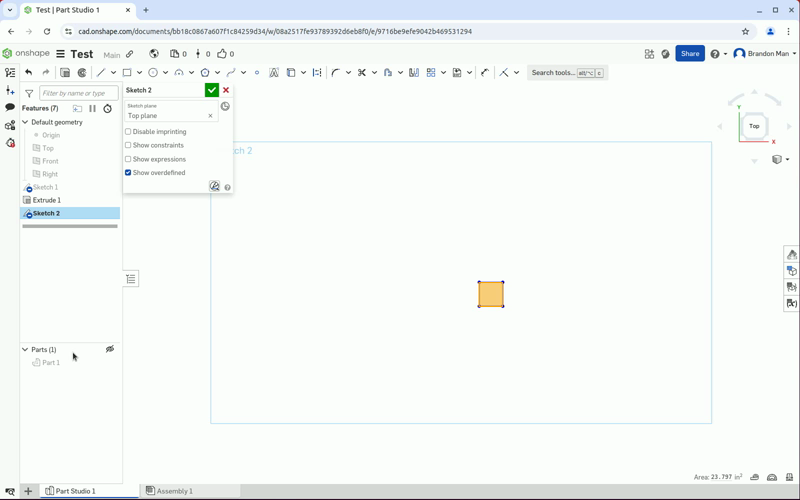
key(shift+e)
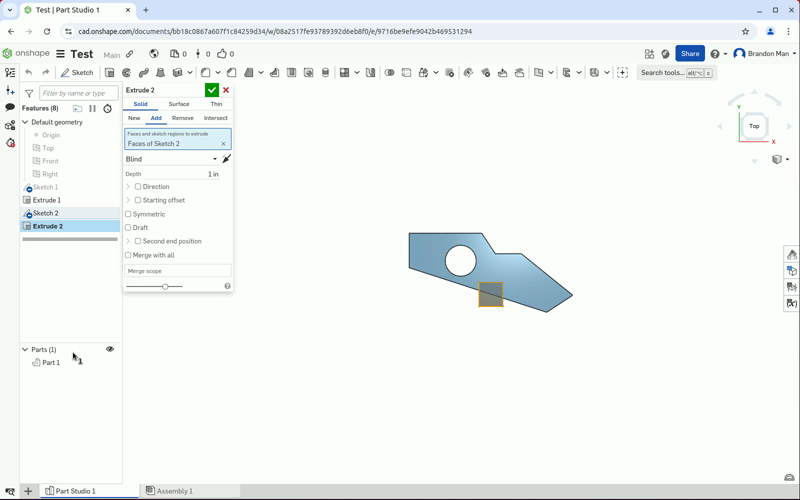
mouse_move(143, 106)
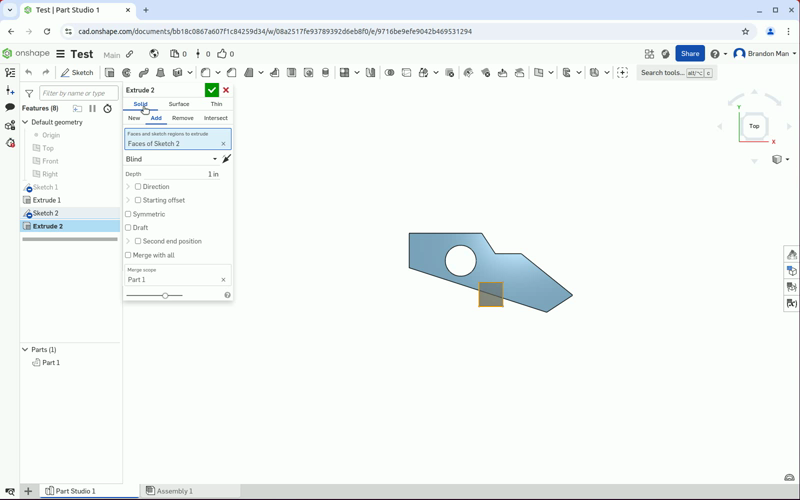
click(143, 106)
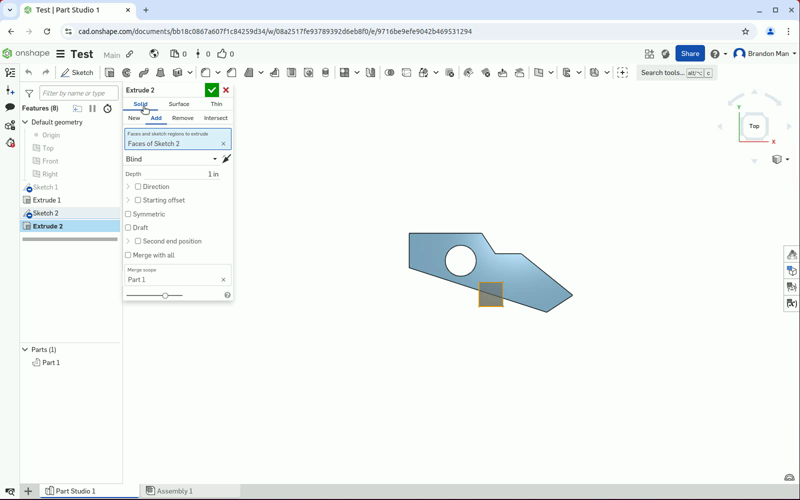
mouse_move(186, 120)
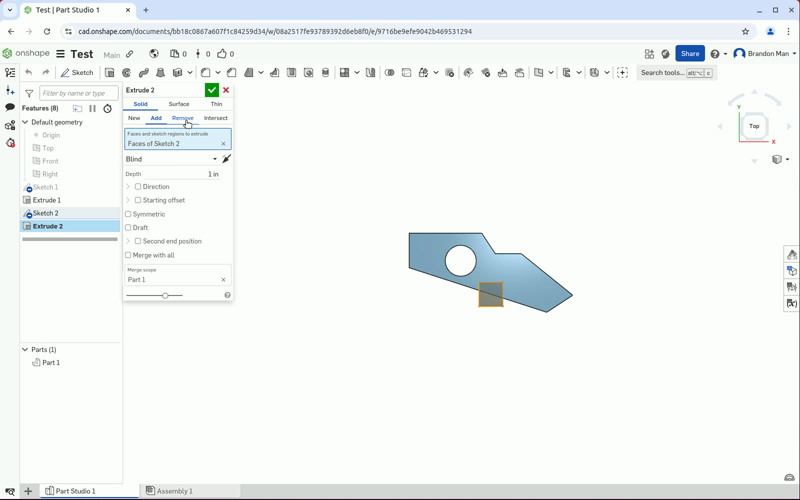
click(186, 120)
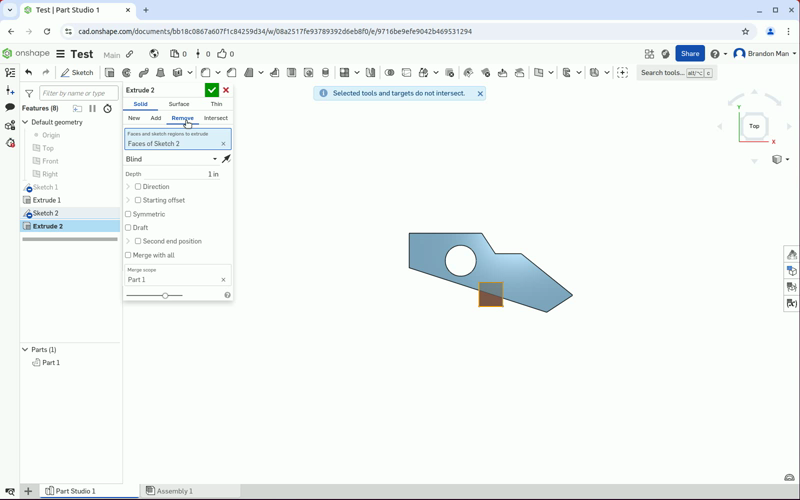
key(tab, 4)
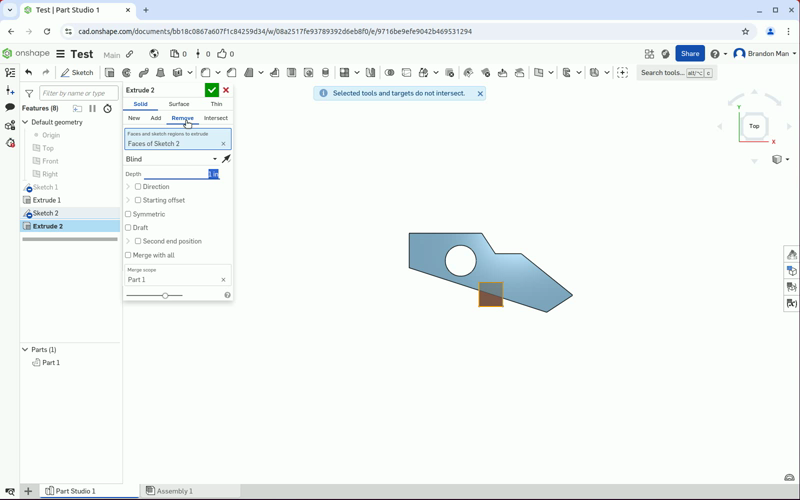
text(-3.611)
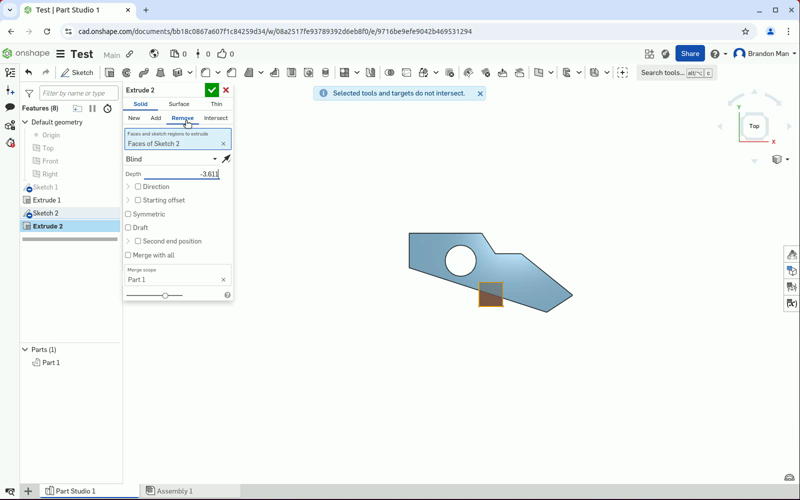
key(tab, 6)
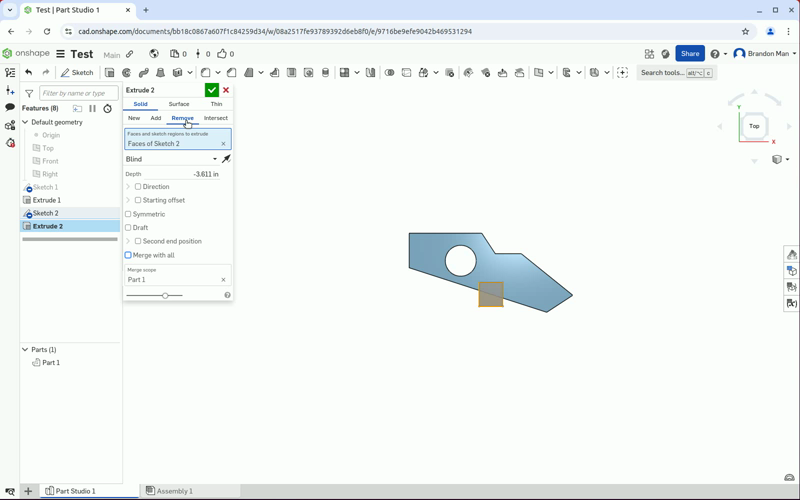
key(space)
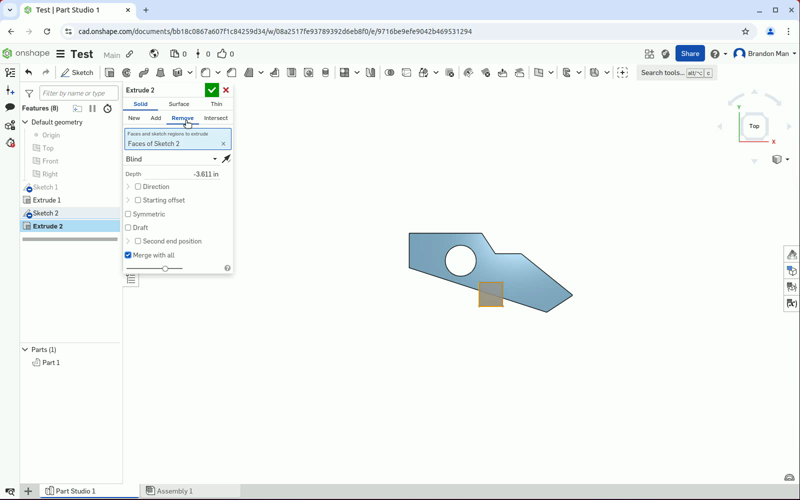
key(enter)
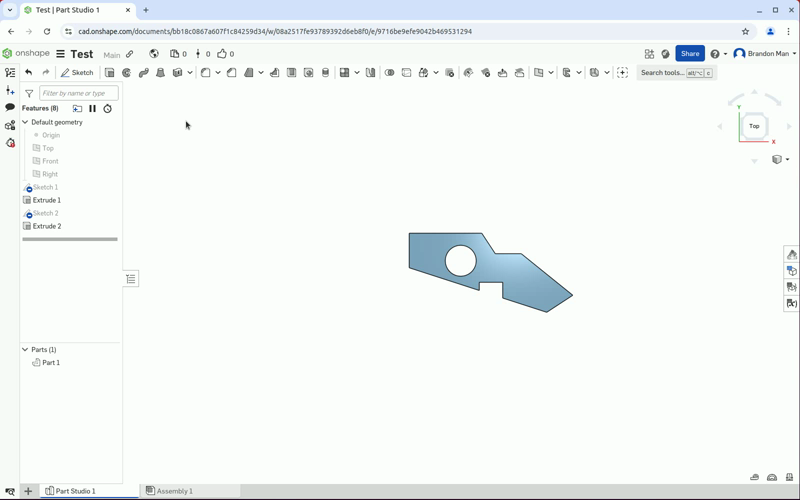
key(shift+h)
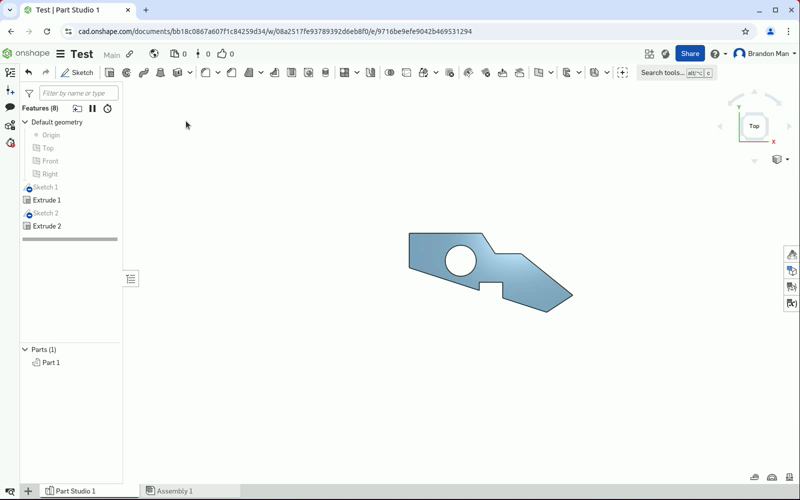
key(shift+h)
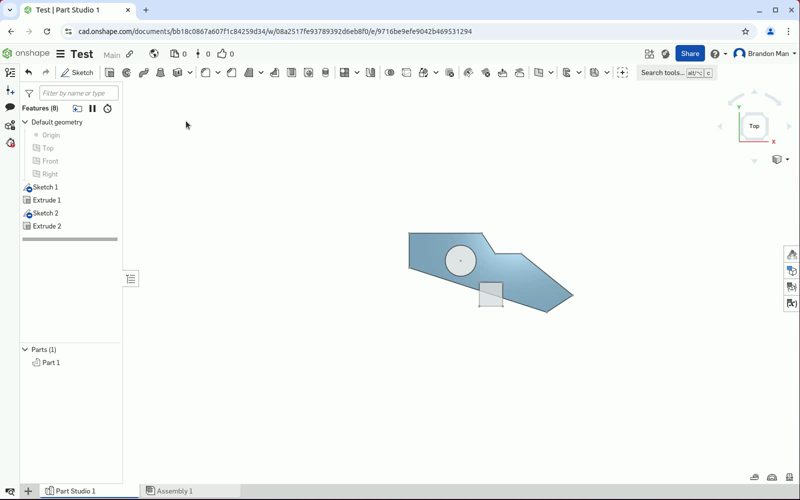
key(shift+7)
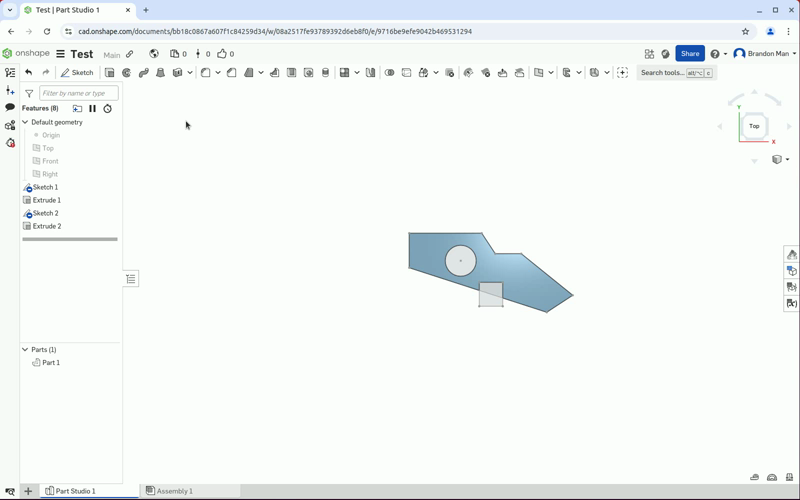
key(up, 3)
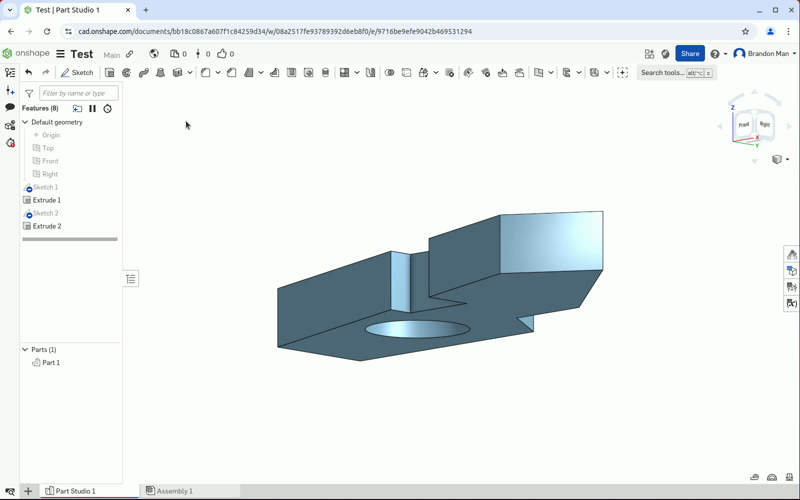
key(left, 3)
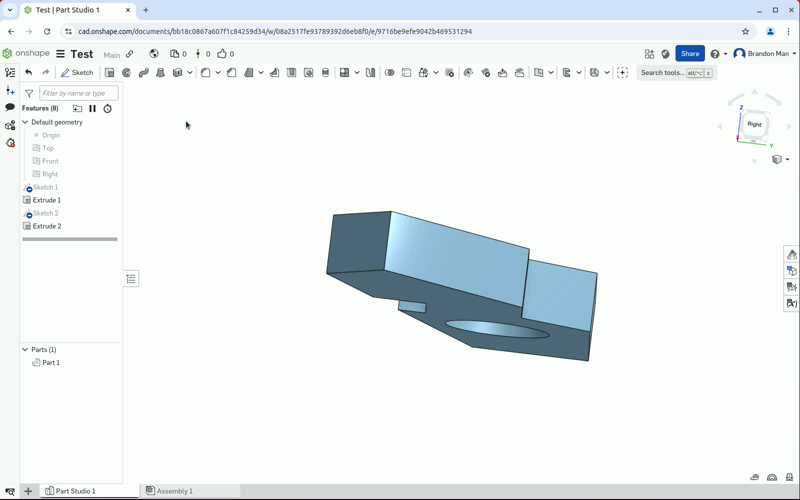
key(right, 3)
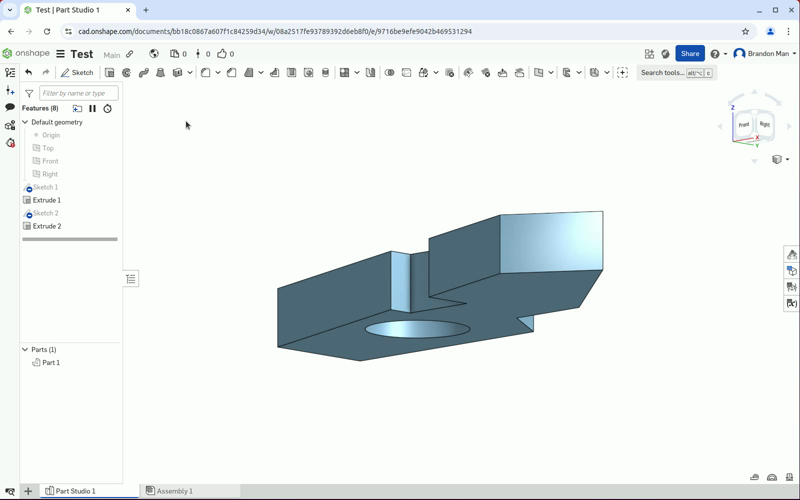
key(down, 3)
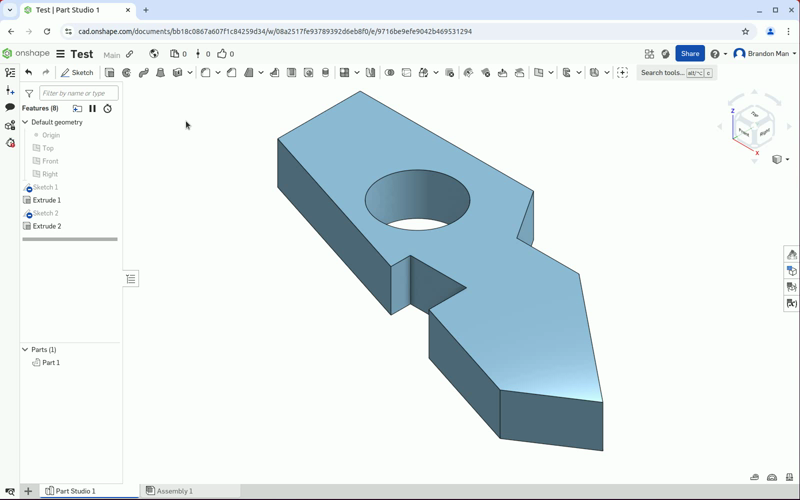
mouse_move(73, 189)
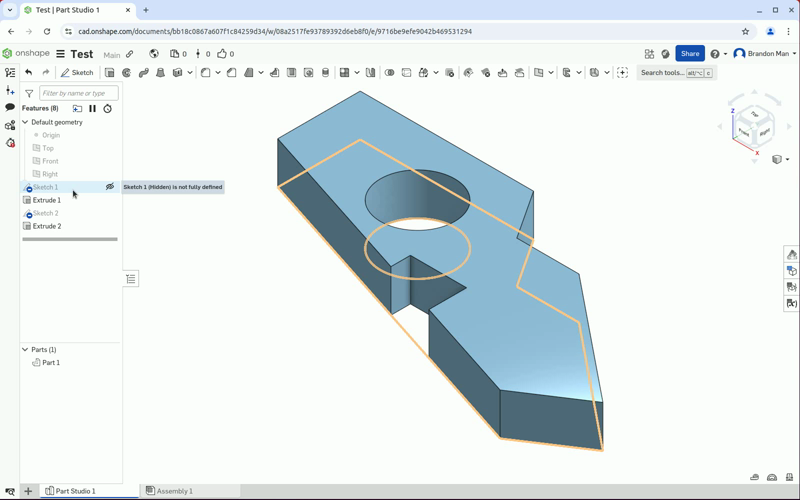
click(73, 189)